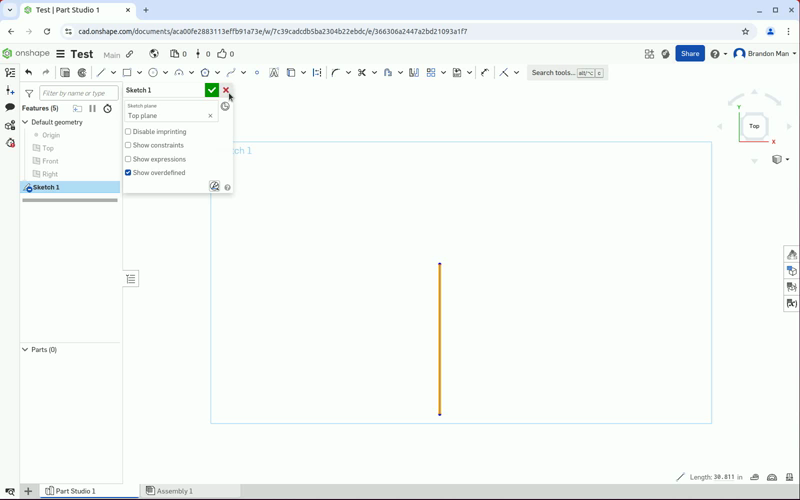
key(shift+h)
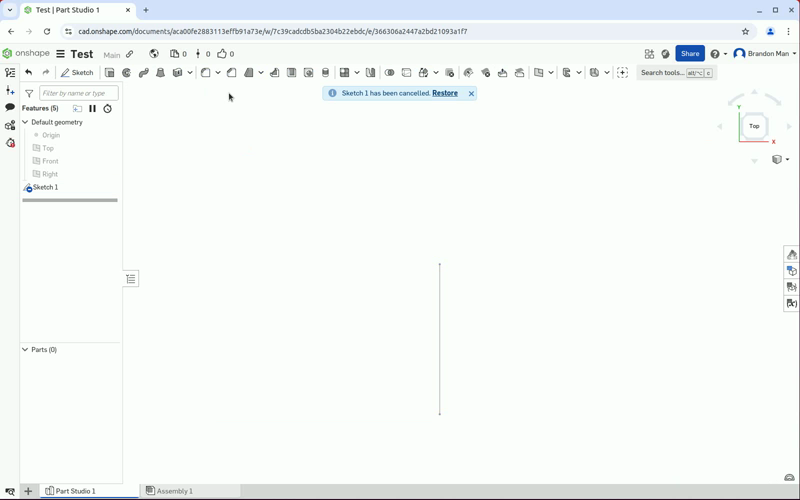
key(shift+s)
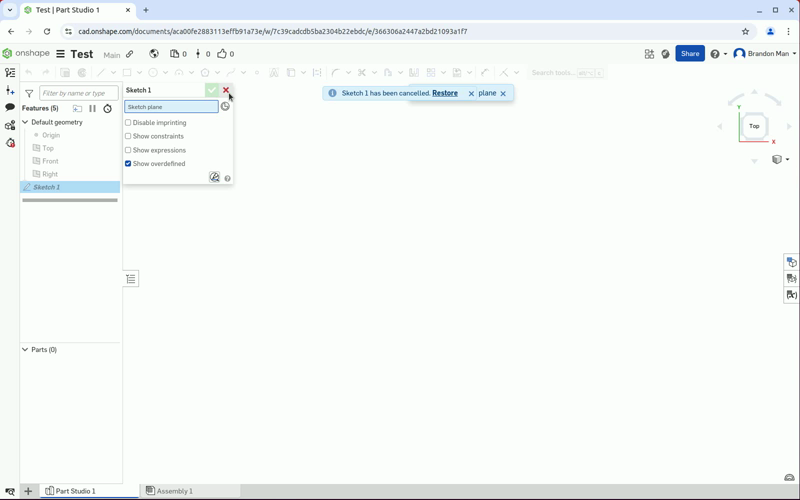
mouse_move(73, 150)
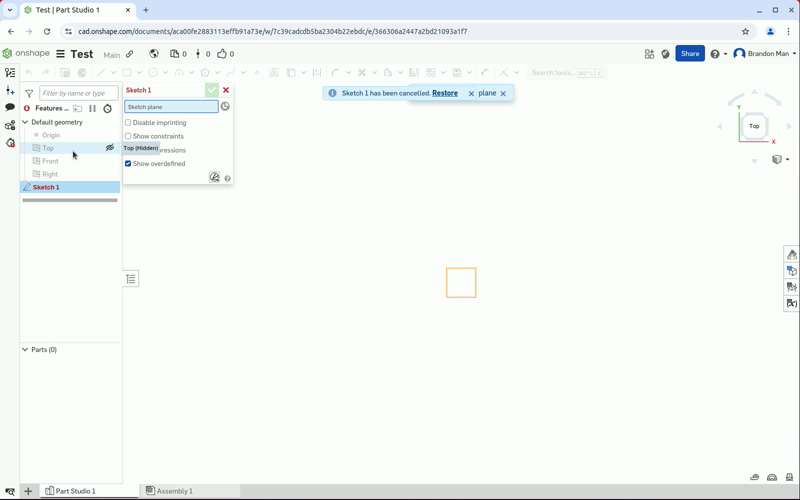
click(73, 150)
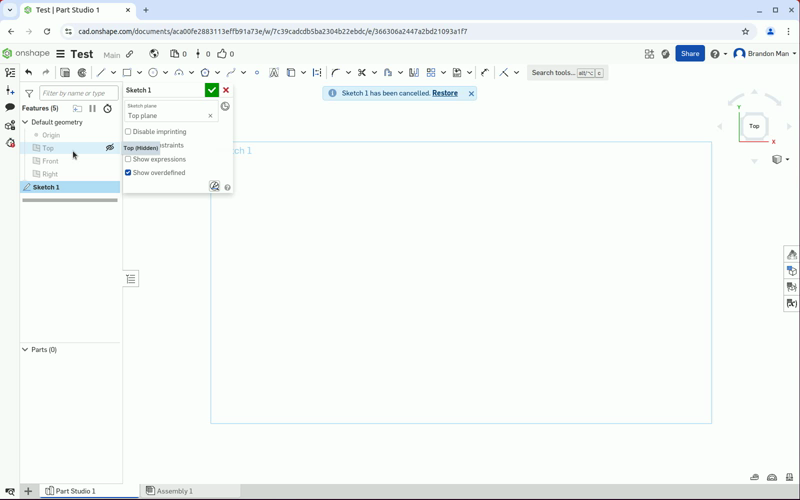
mouse_move(73, 352)
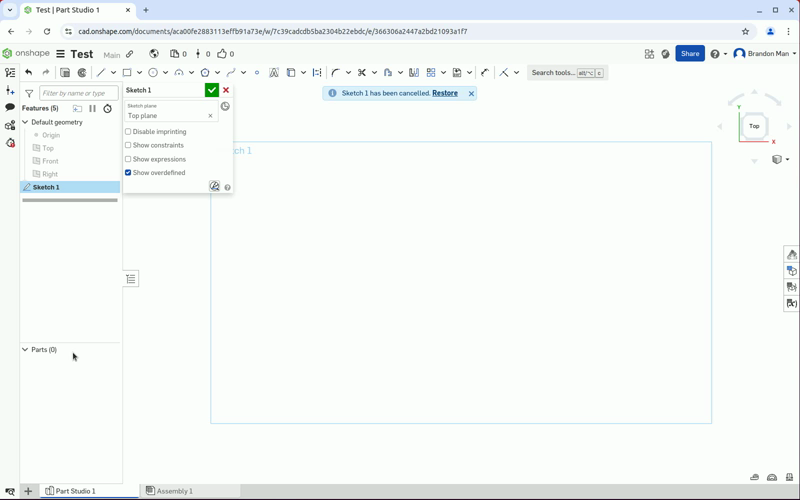
key(y)
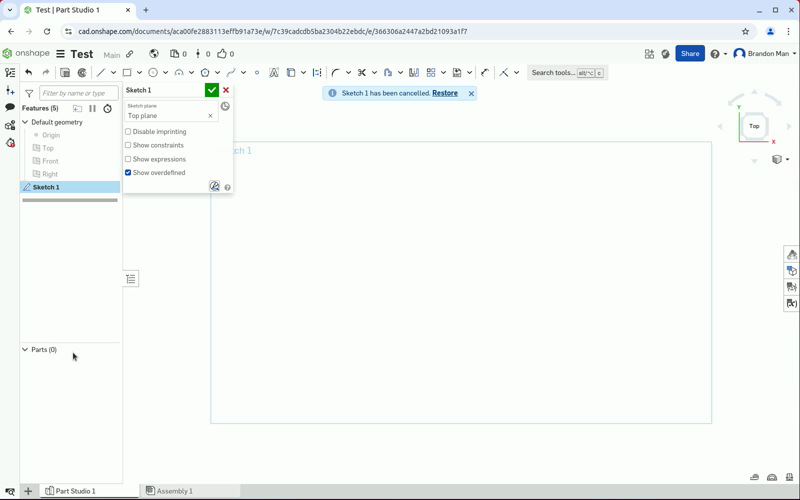
key(l)
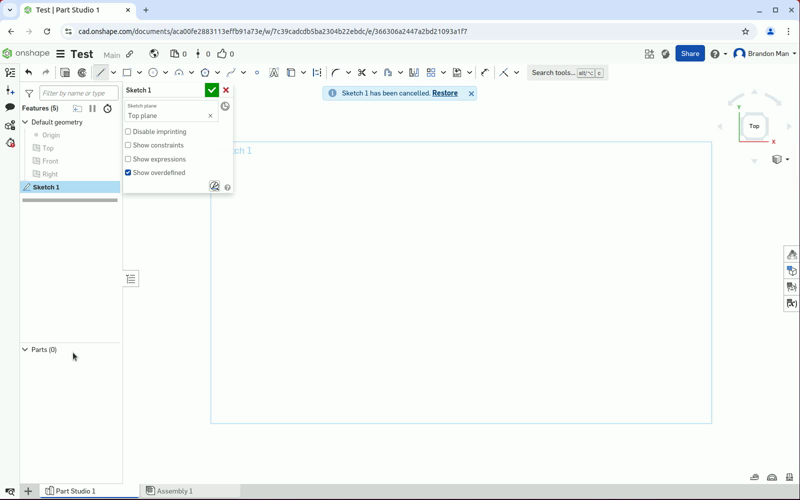
key_down(shift)
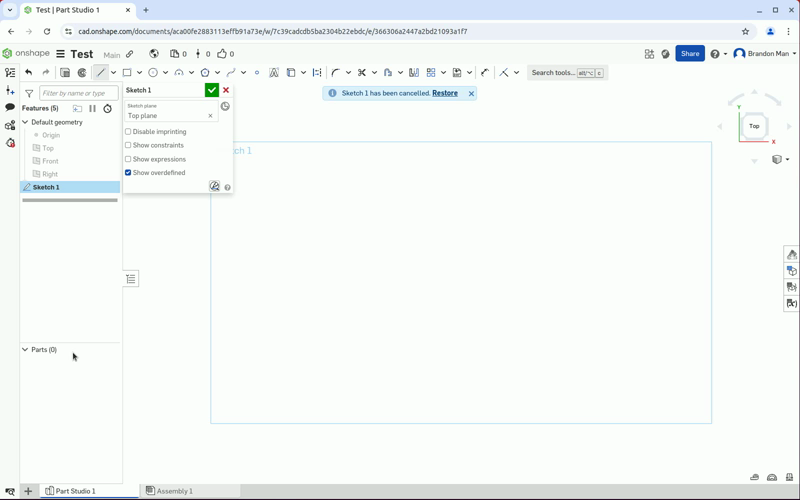
mouse_move(460, 282)
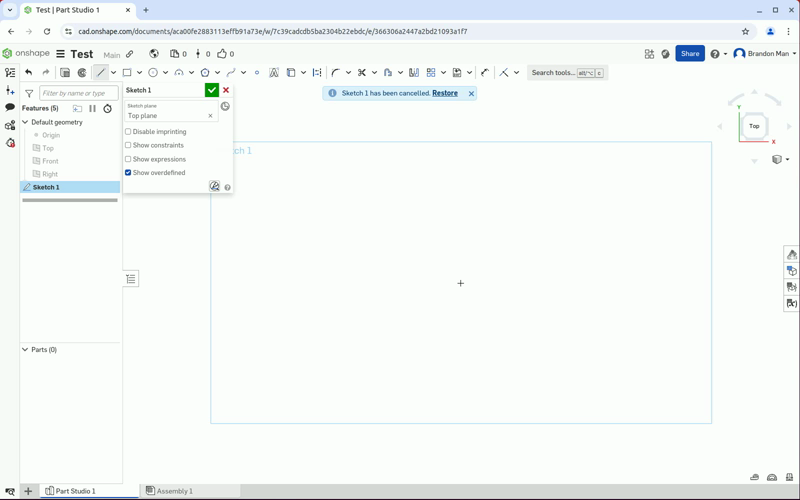
click(460, 282)
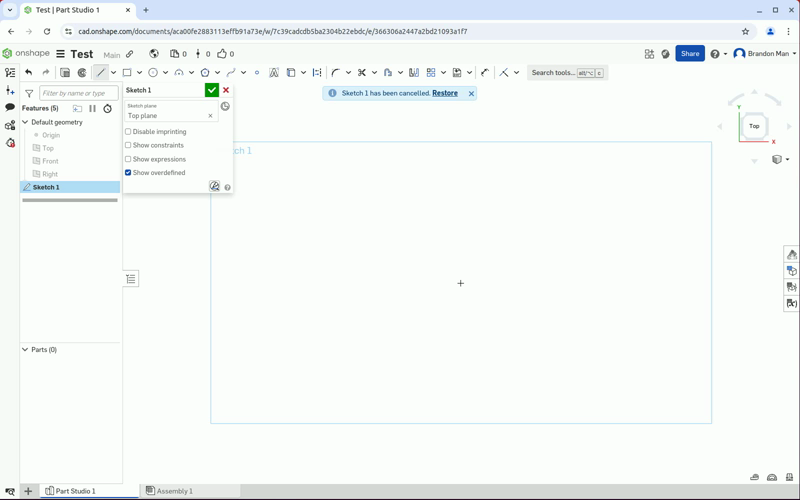
key_up(shift)
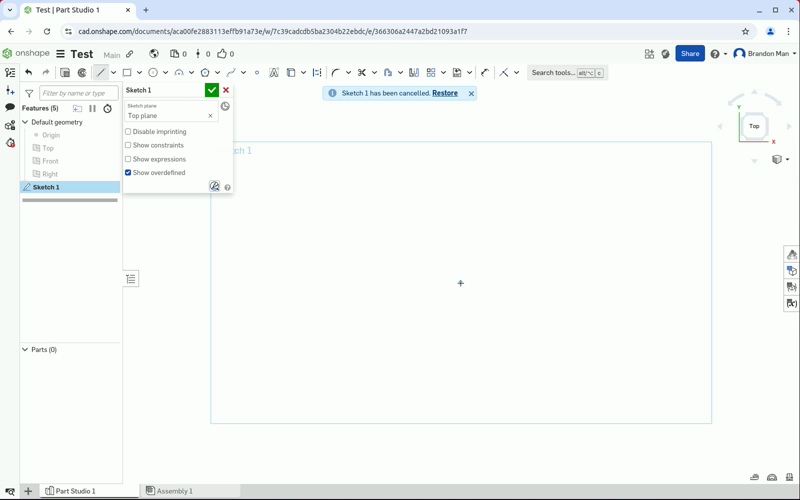
key_down(shift)
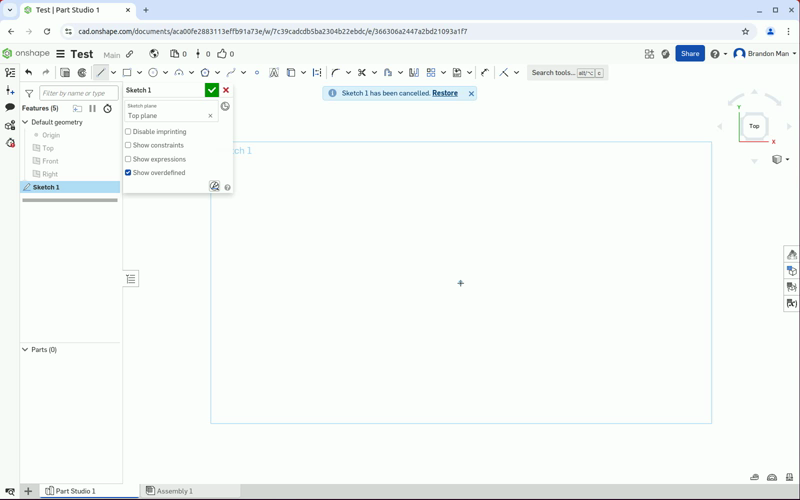
mouse_move(490, 282)
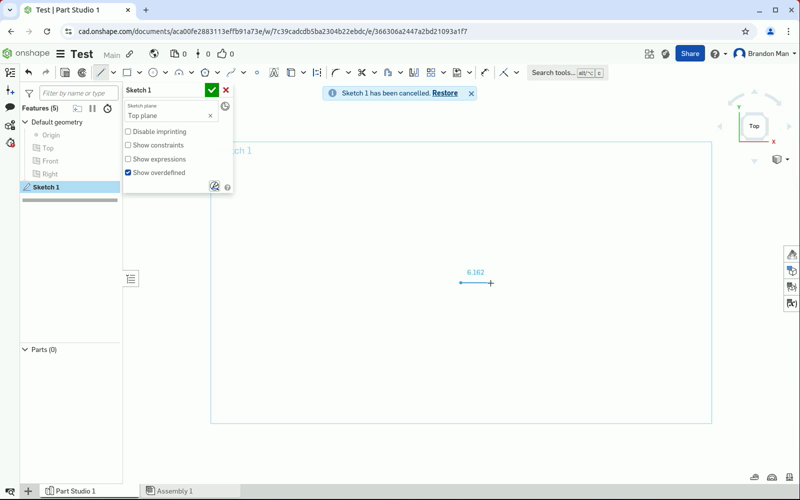
mouse_move(517, 282)
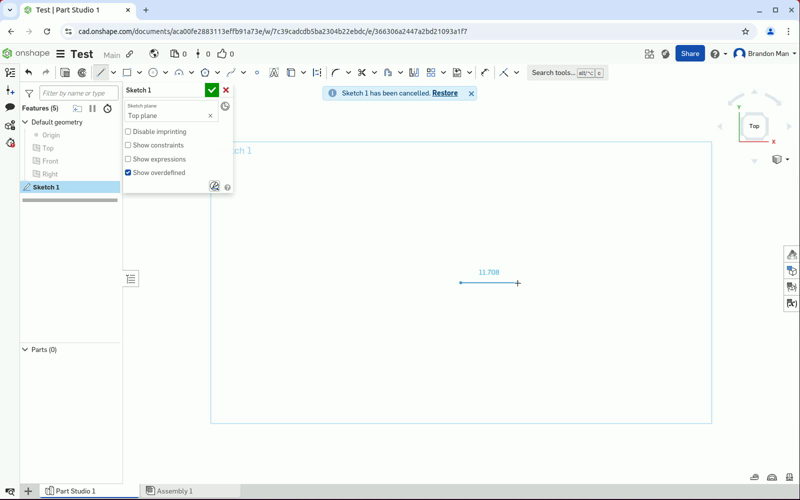
click(517, 282)
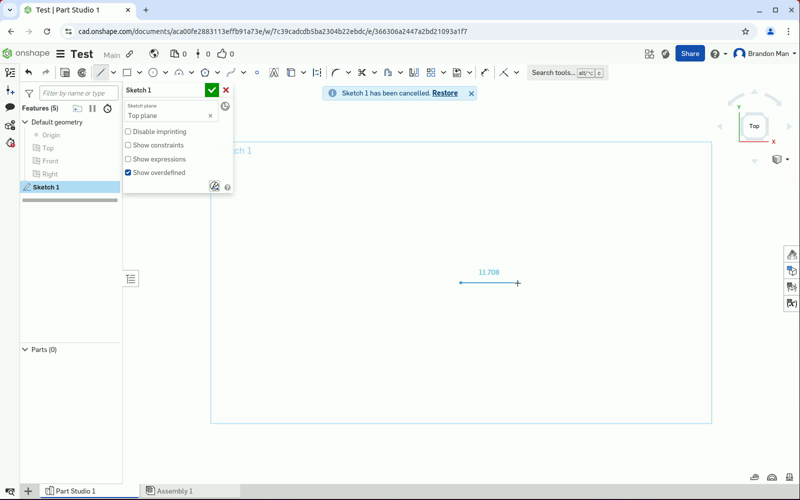
key_up(shift)
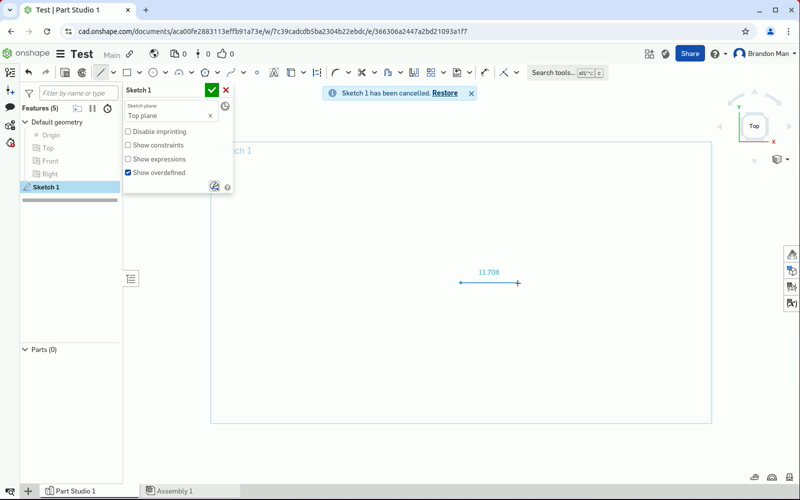
key_down(shift)
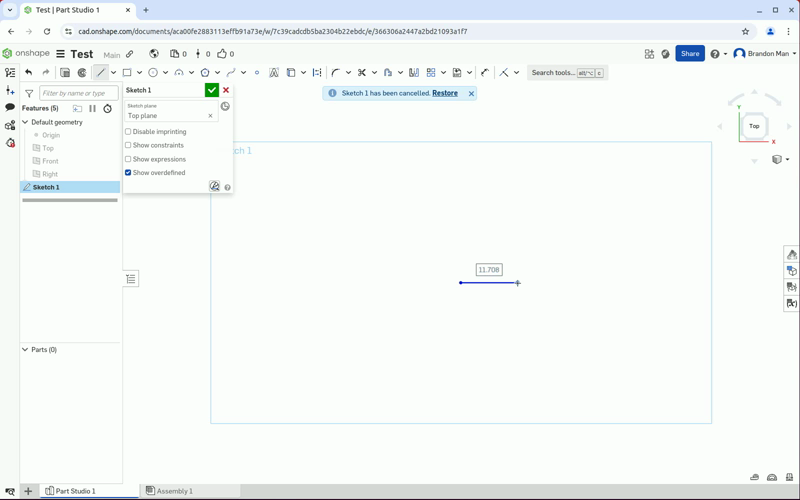
mouse_move(547, 282)
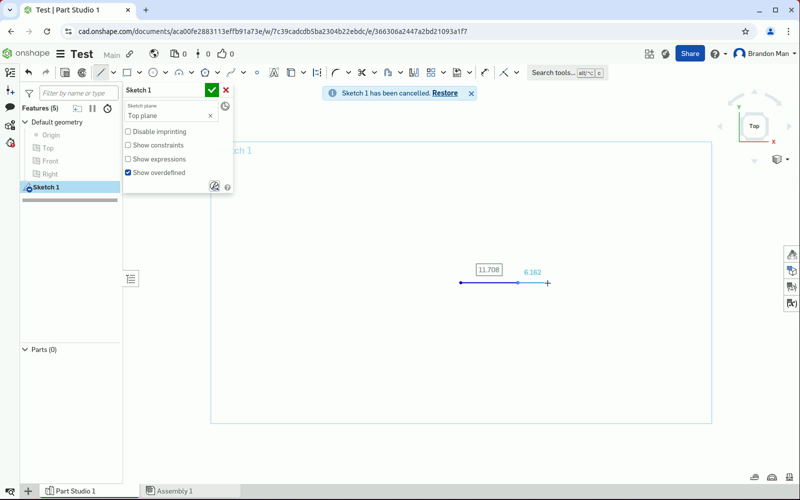
mouse_move(517, 226)
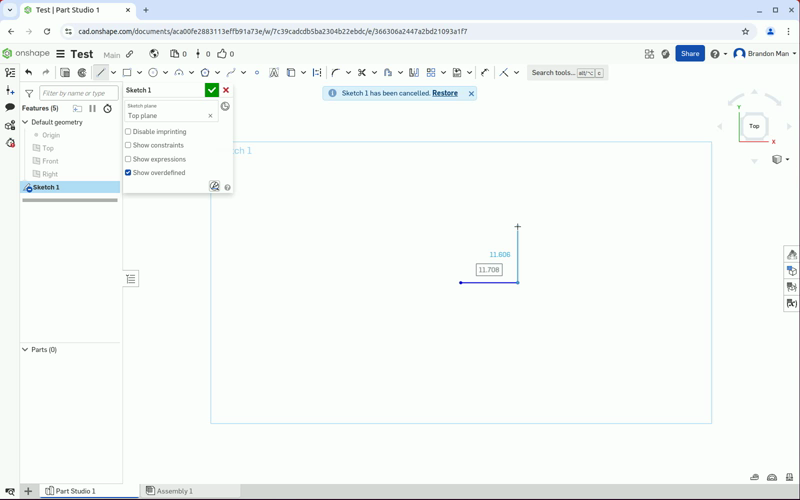
click(517, 226)
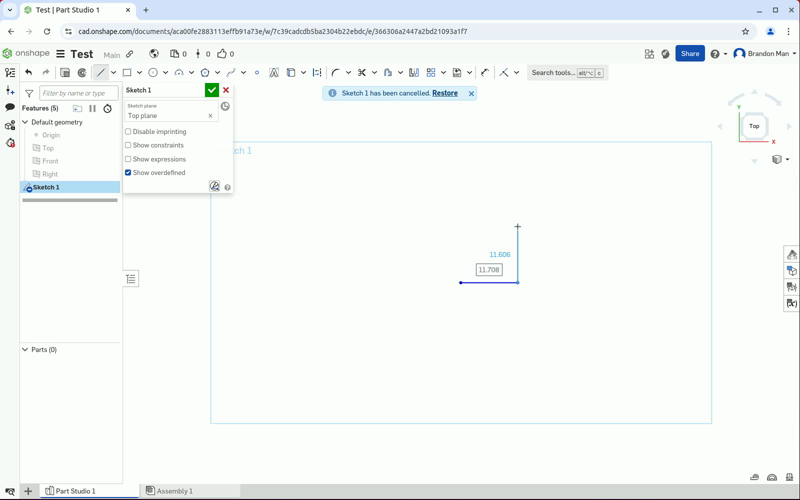
key_up(shift)
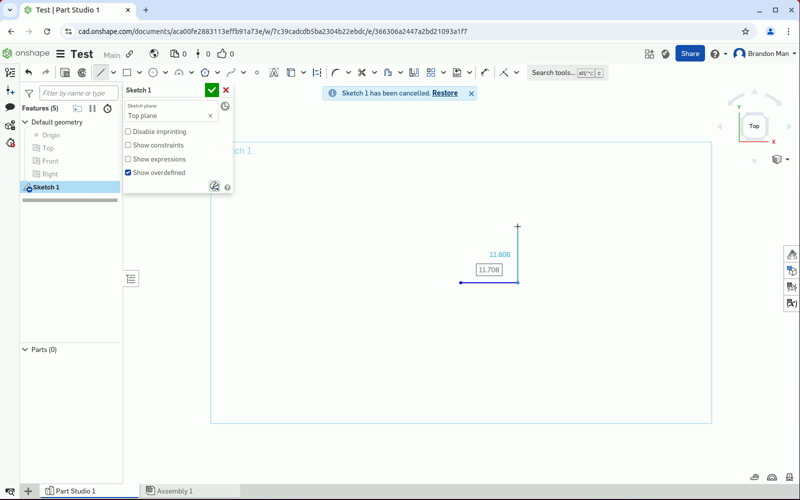
key_down(shift)
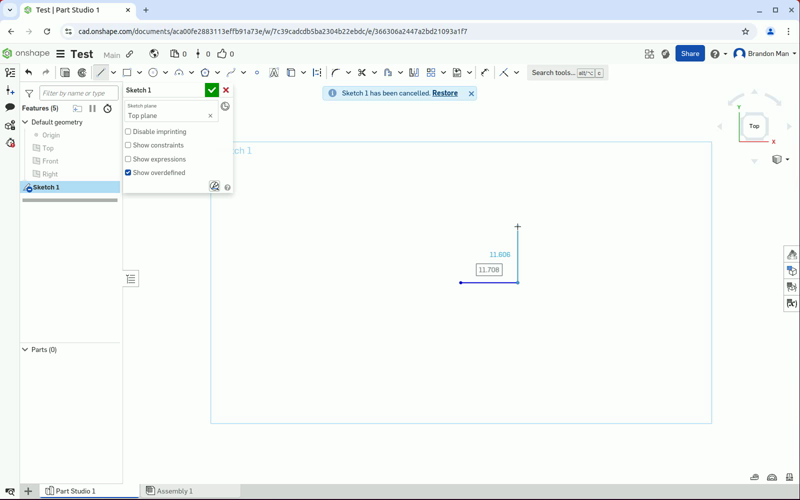
mouse_move(547, 226)
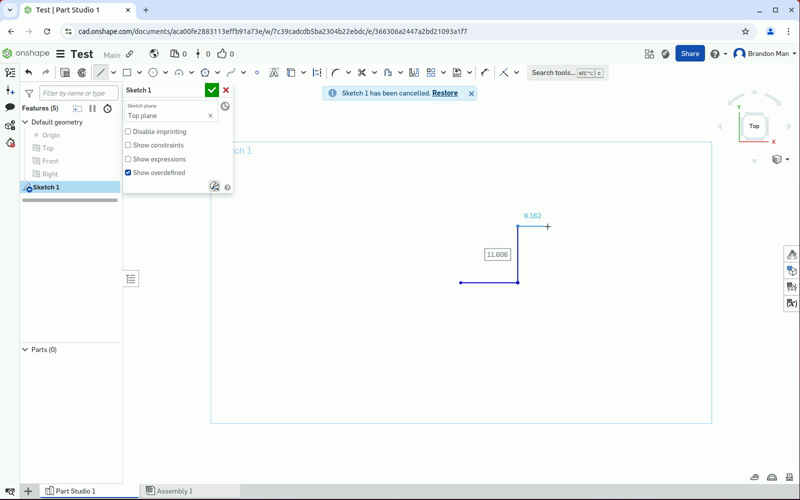
mouse_move(460, 226)
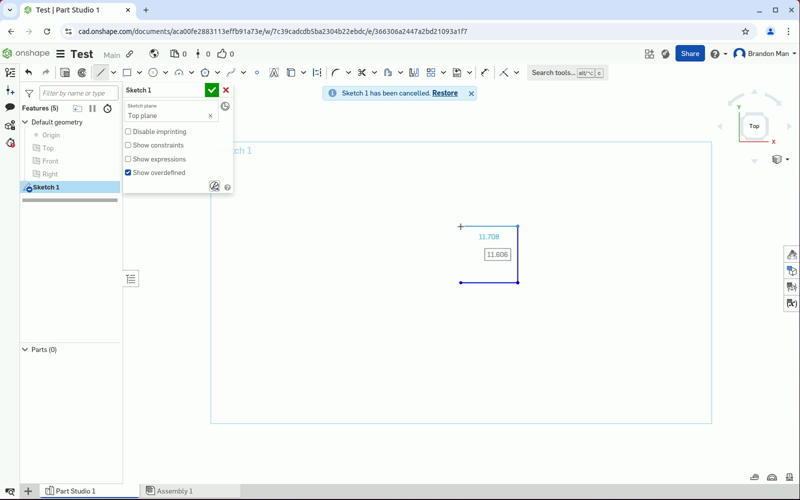
click(460, 226)
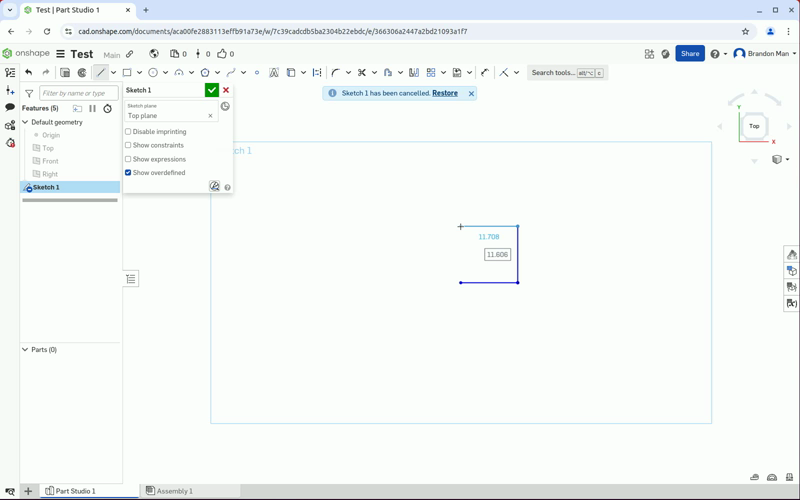
key_up(shift)
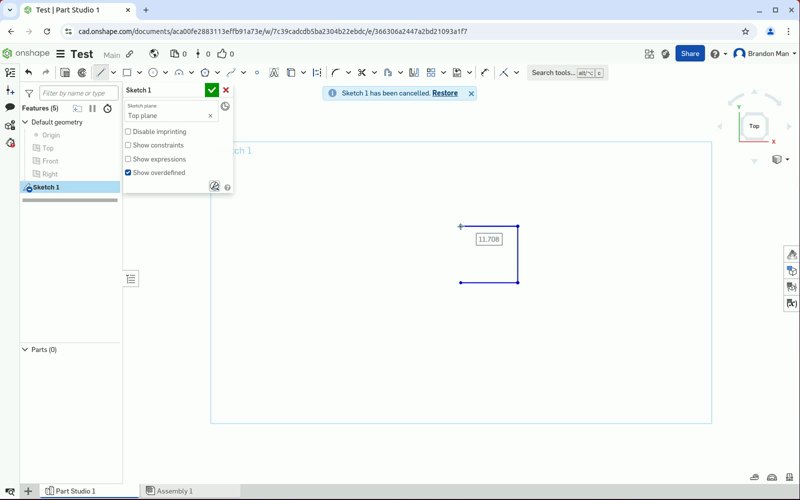
mouse_move(490, 226)
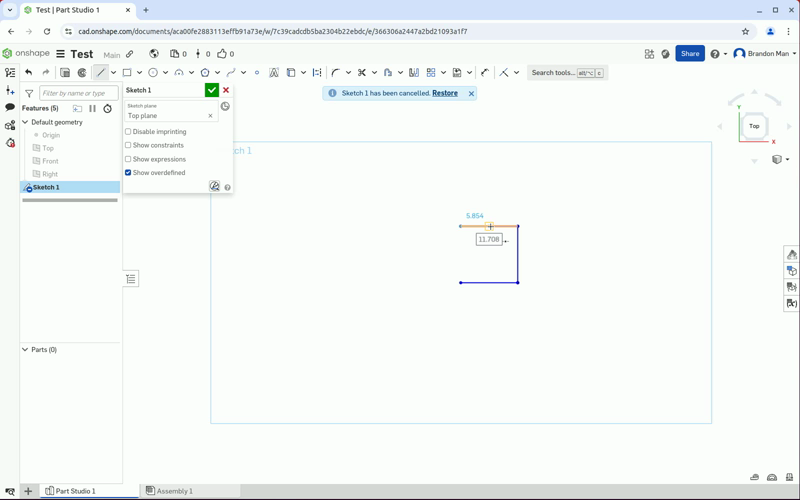
key_down(shift)
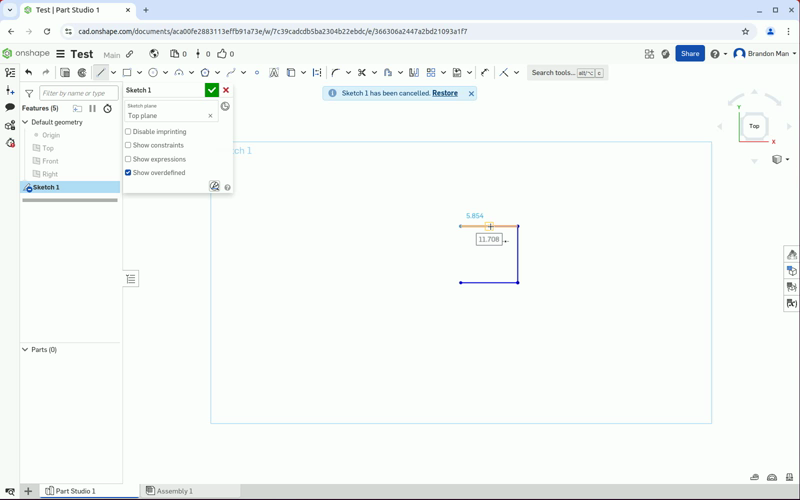
mouse_move(460, 282)
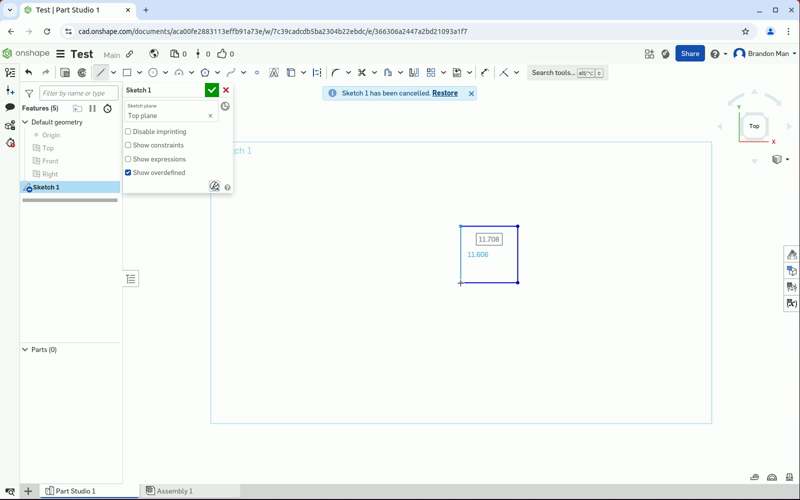
key_up(shift)
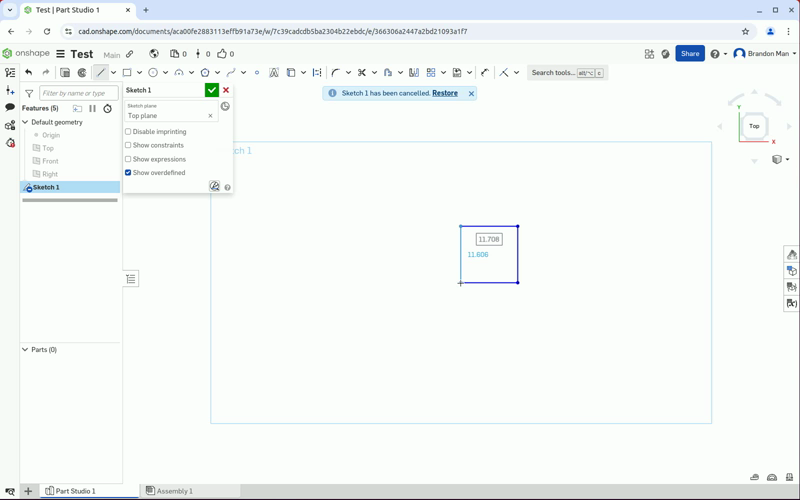
click(460, 282)
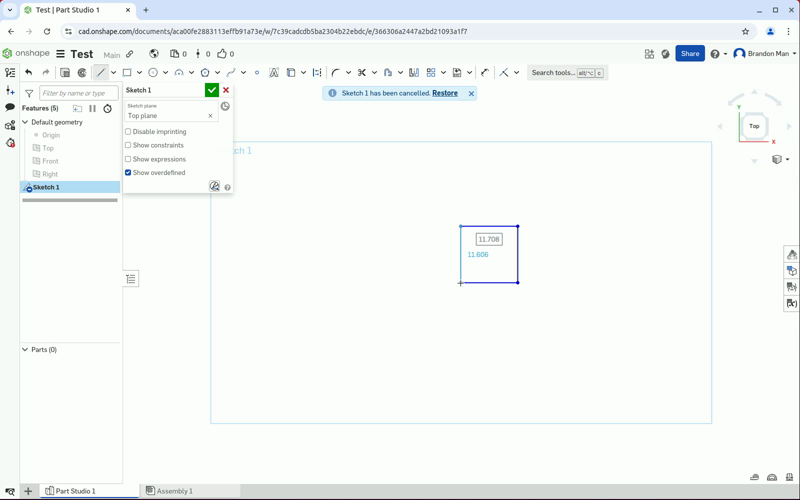
key(esc)
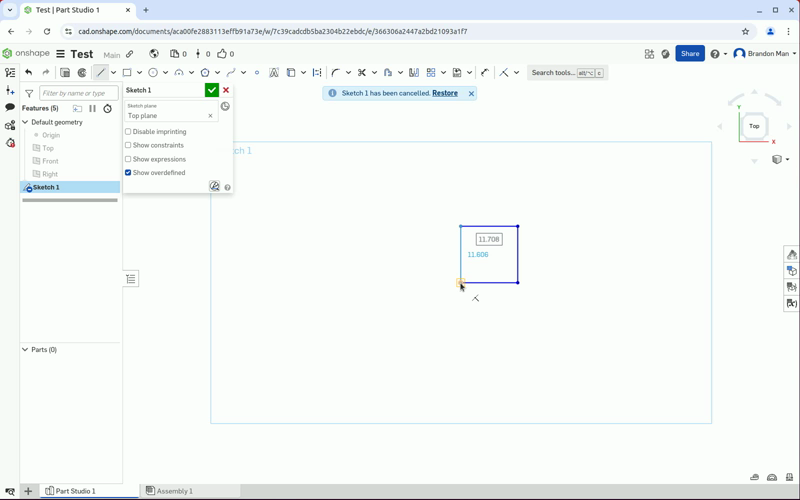
mouse_move(481, 236)
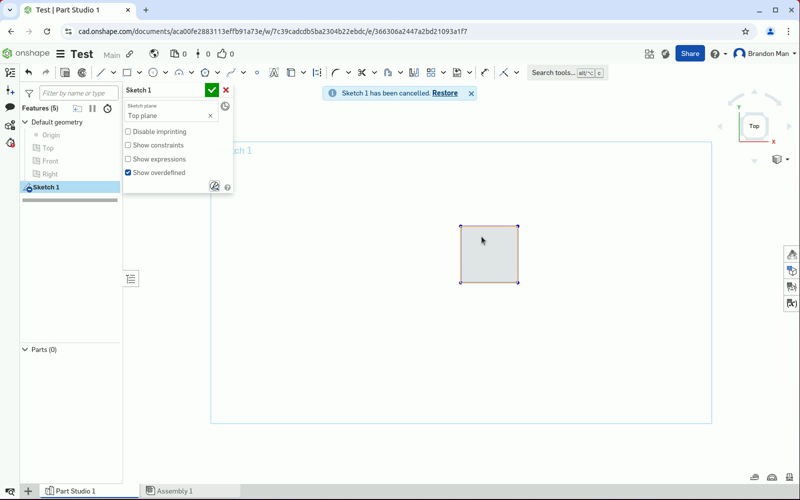
click(481, 236)
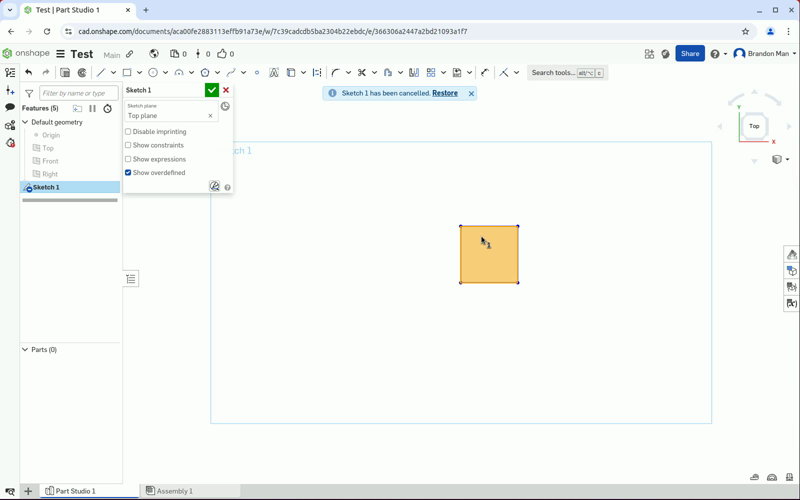
mouse_move(73, 352)
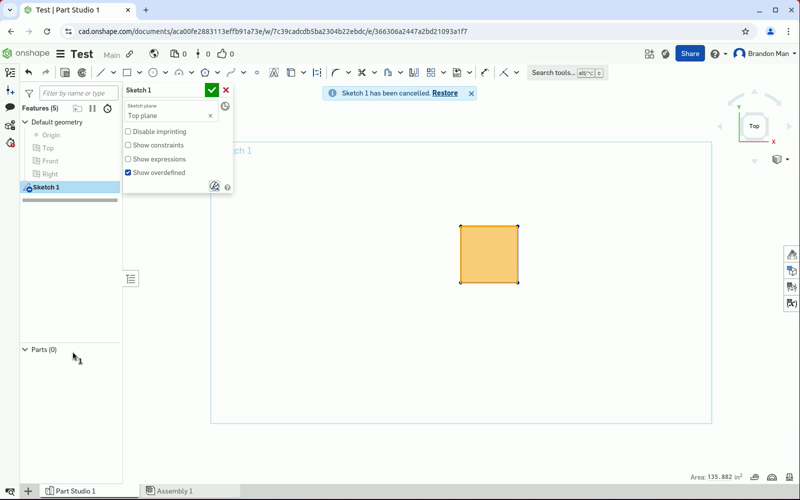
key(shift+y)
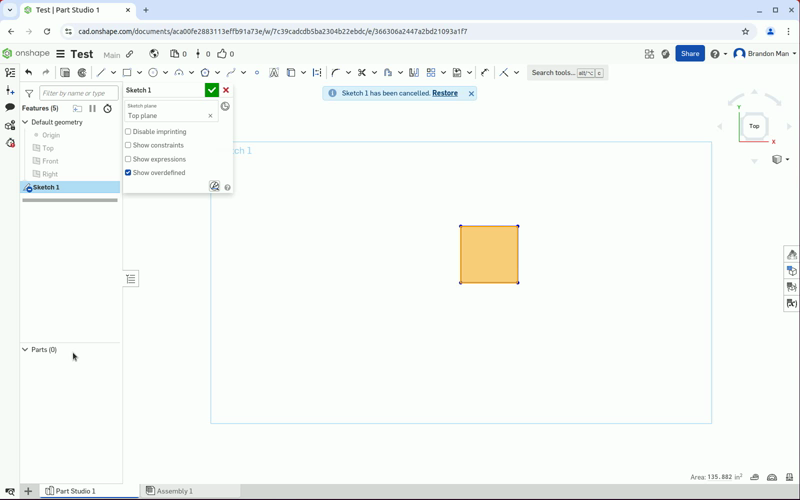
key(shift+e)
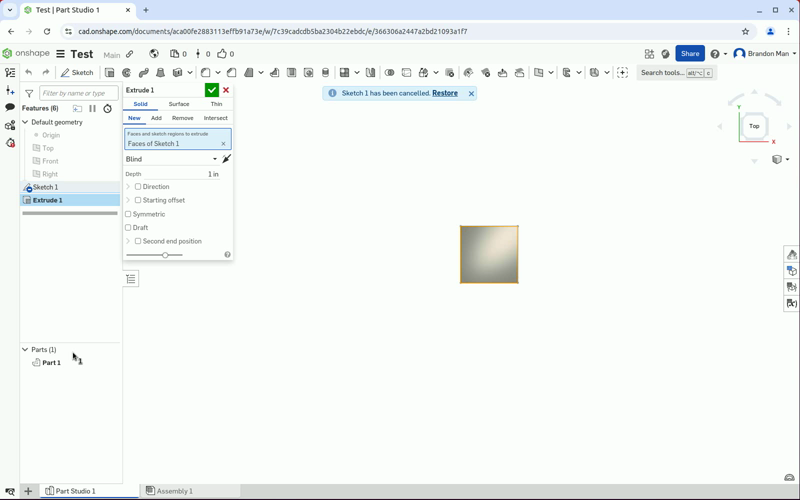
mouse_move(143, 106)
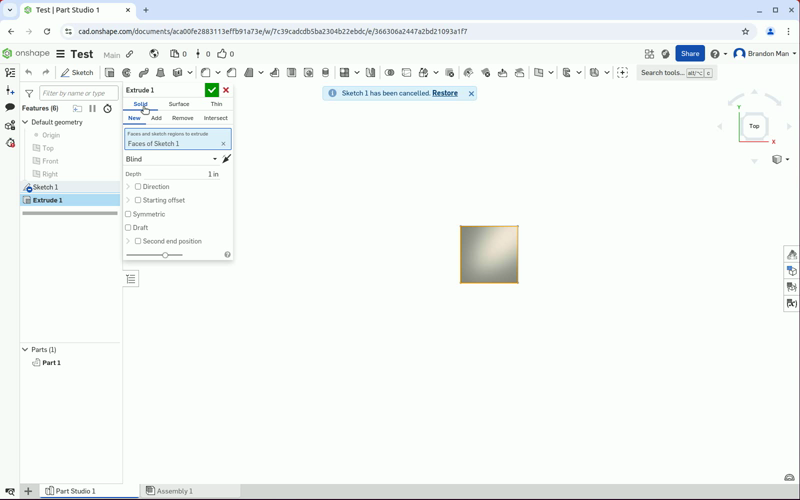
click(143, 106)
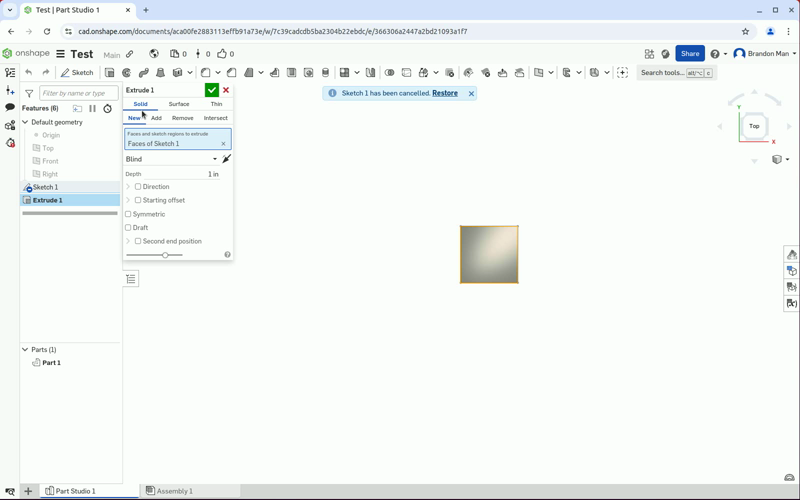
mouse_move(137, 120)
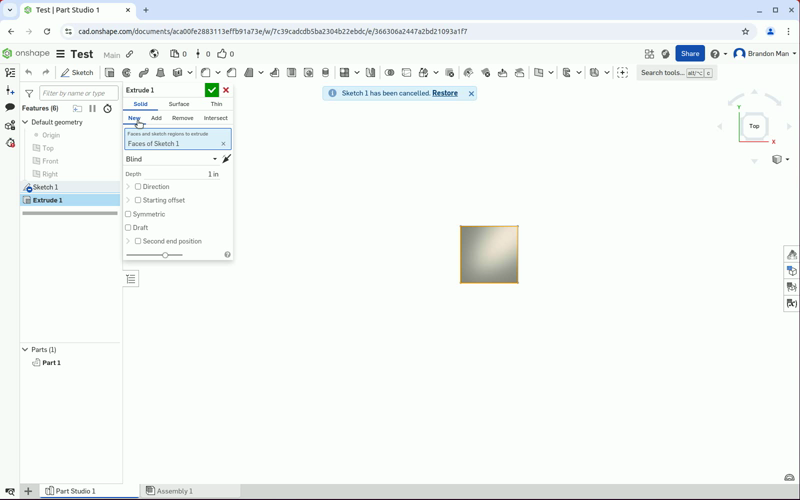
click(137, 120)
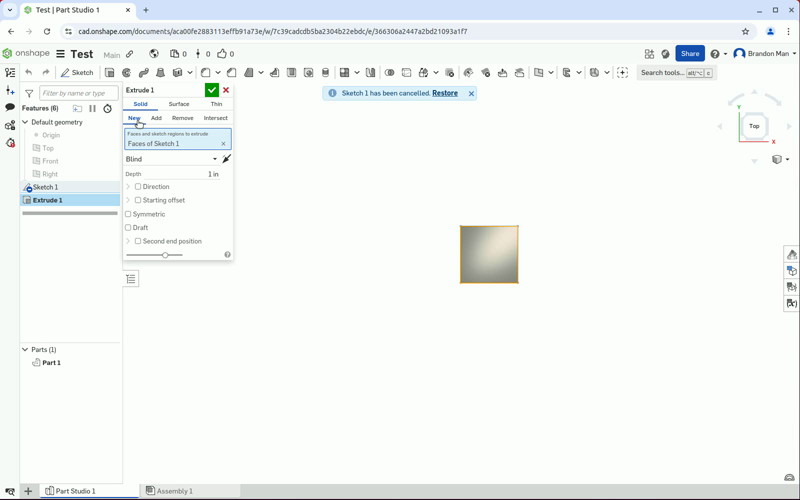
key(tab, 4)
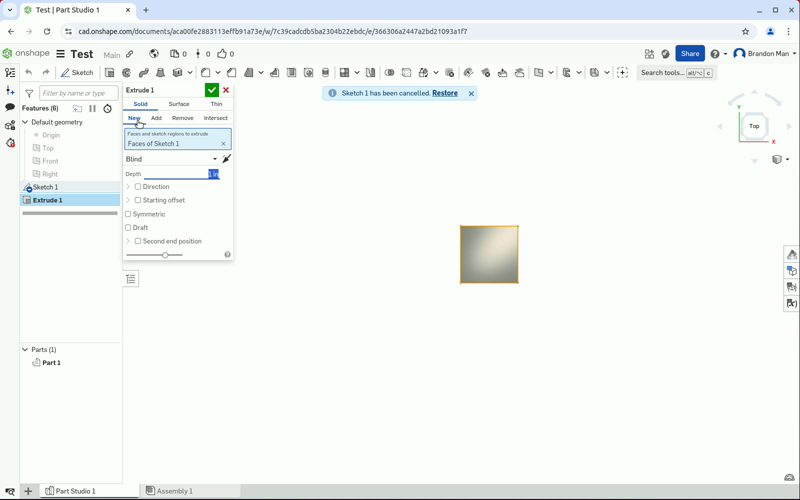
text(11.554)
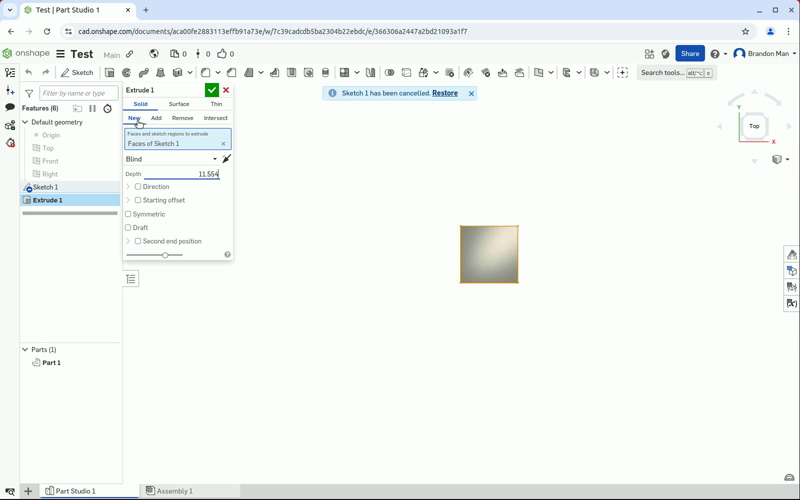
key(enter)
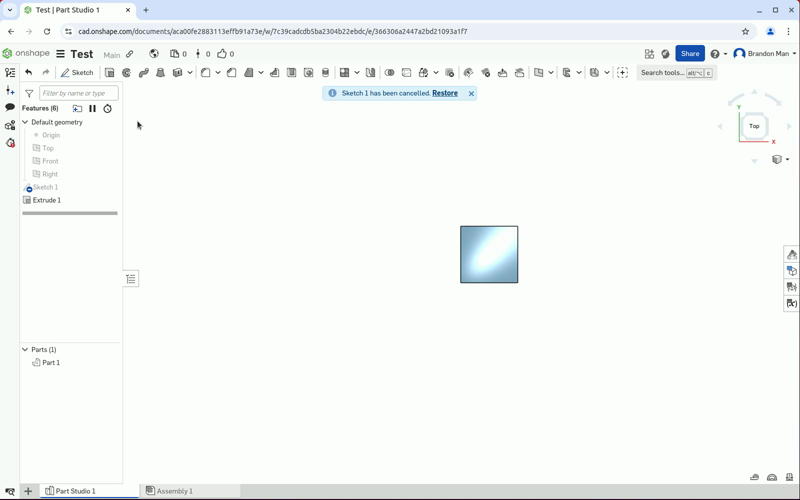
key(shift+h)
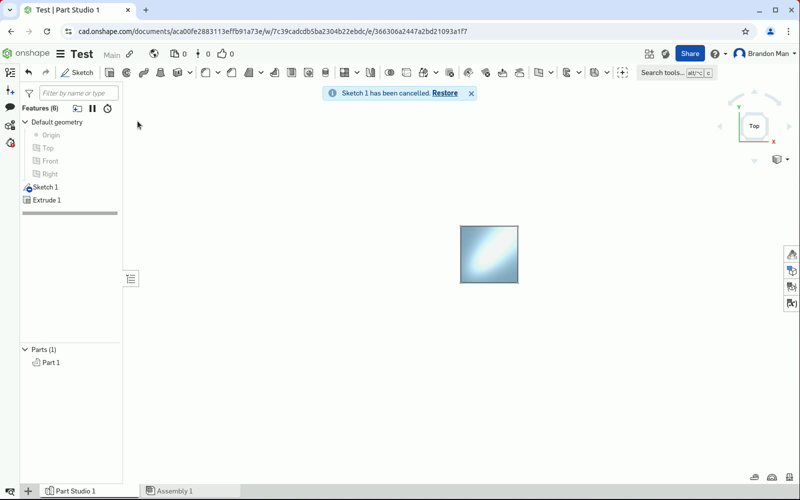
key(shift+h)
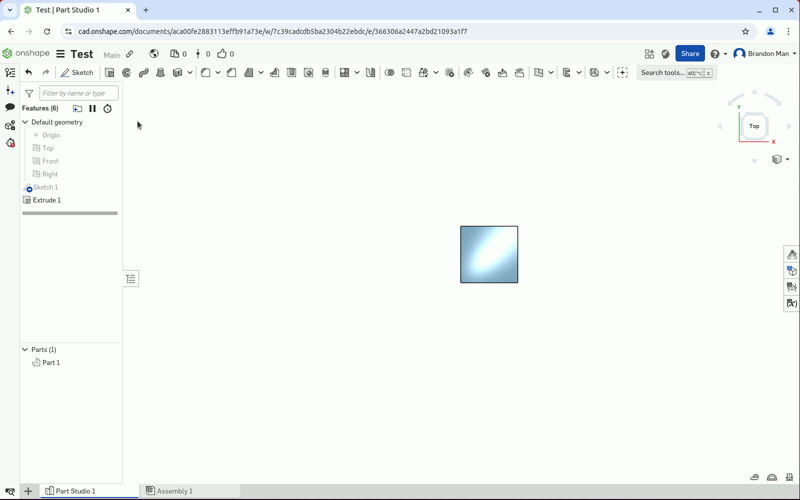
mouse_move(73, 189)
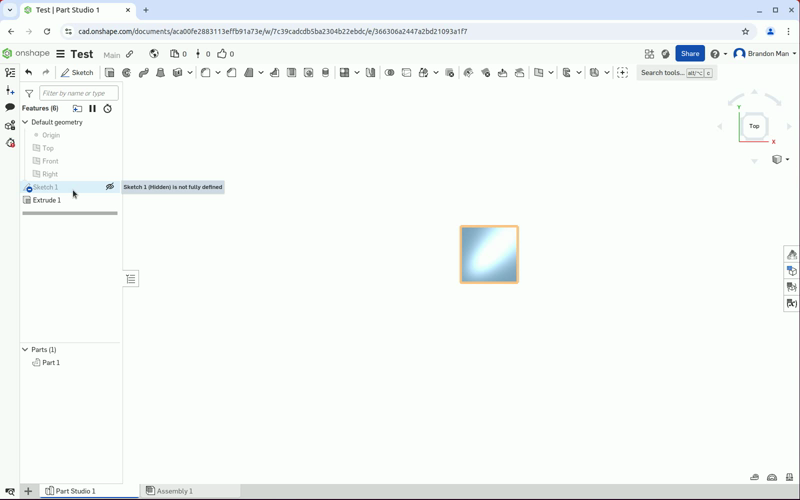
click(73, 189)
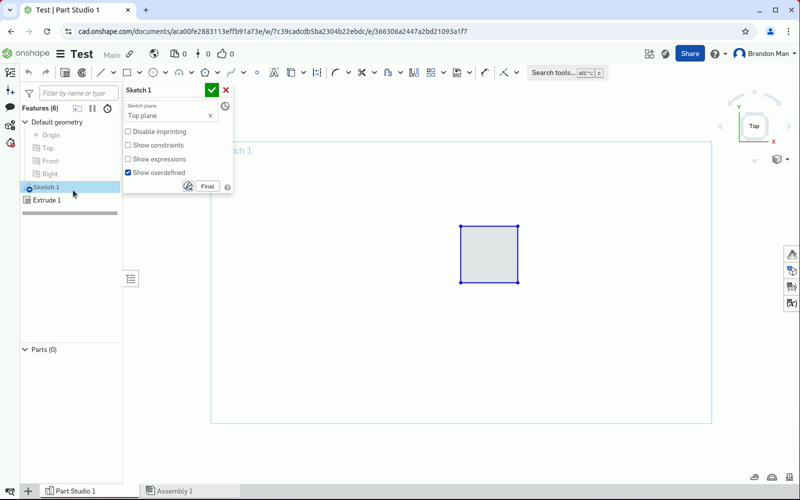
mouse_move(229, 92)
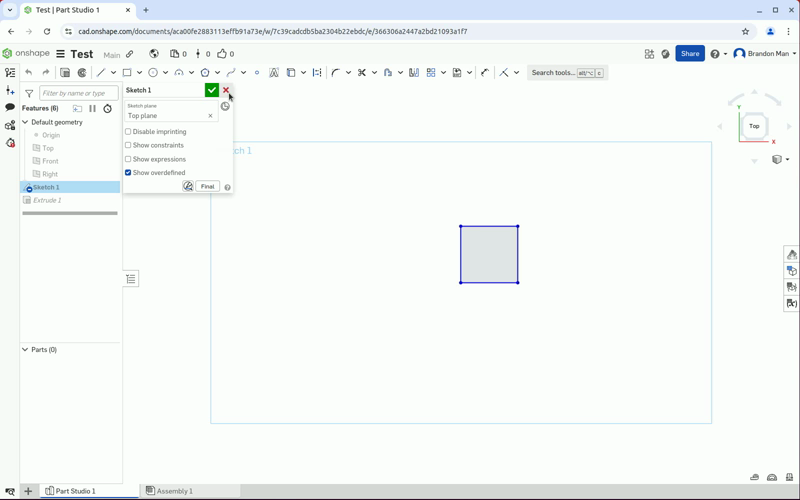
click(229, 92)
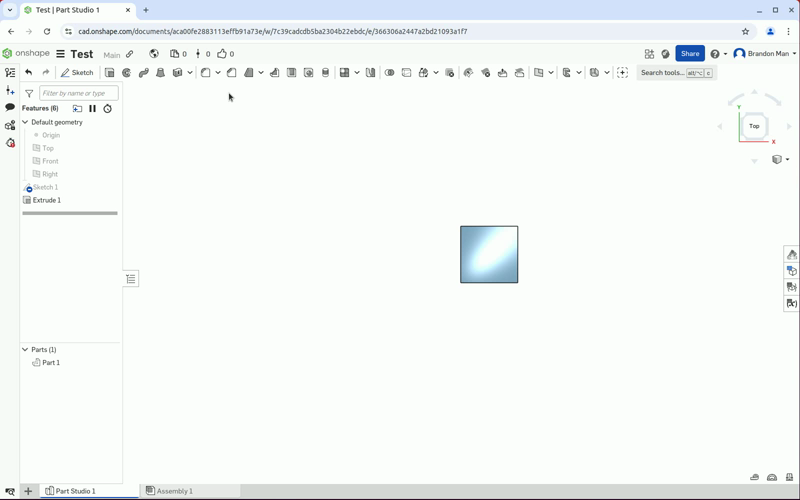
mouse_move(541, 75)
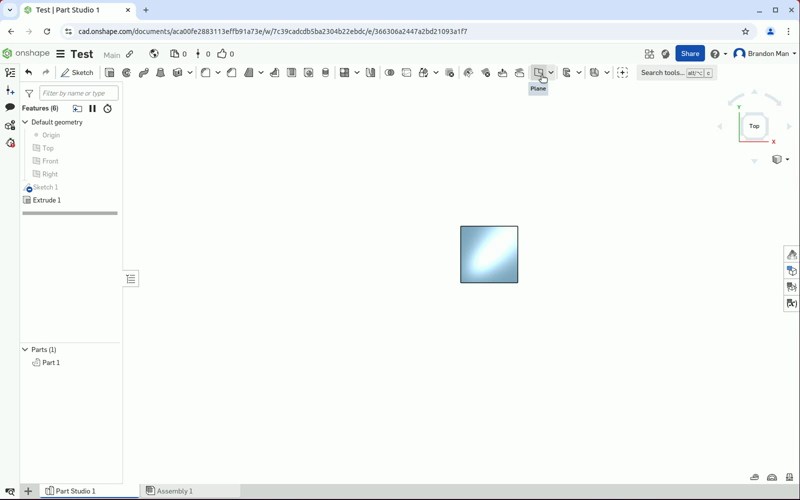
click(541, 75)
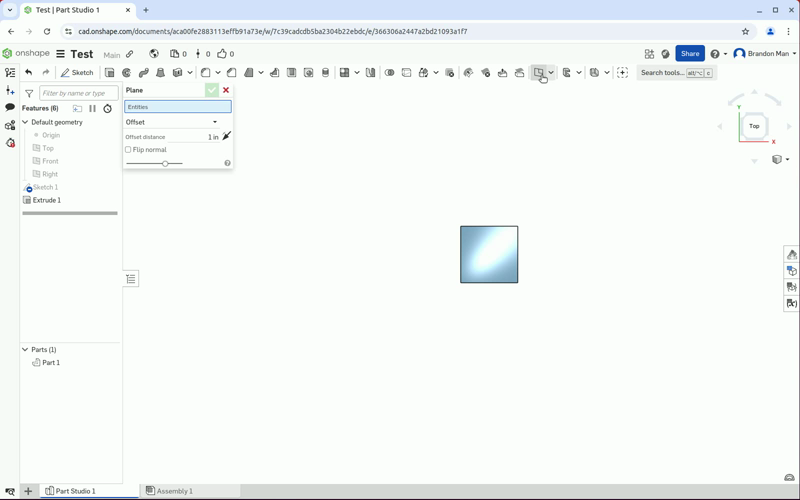
mouse_move(73, 150)
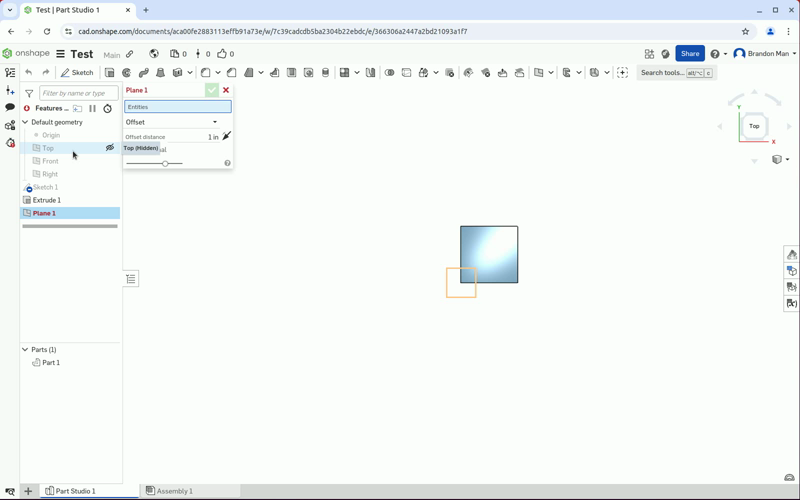
click(73, 150)
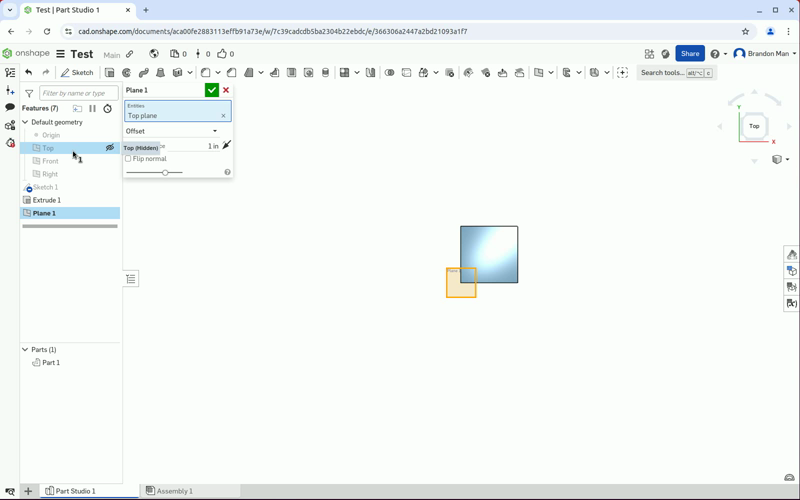
key(tab, 2)
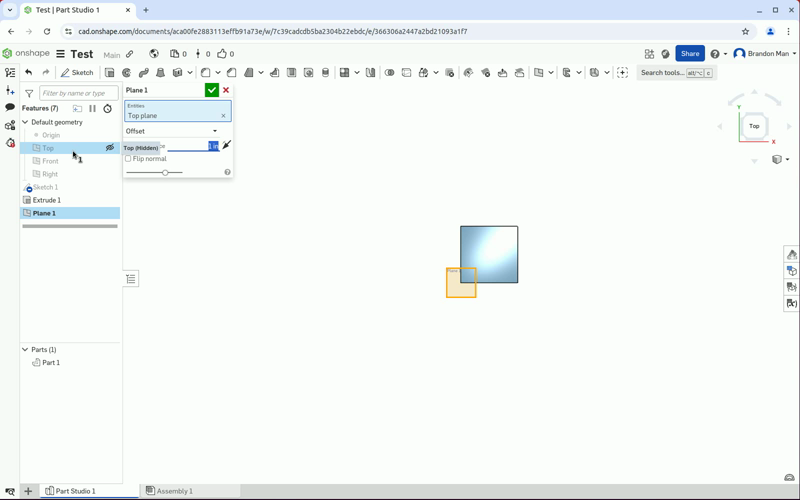
text(11.554)
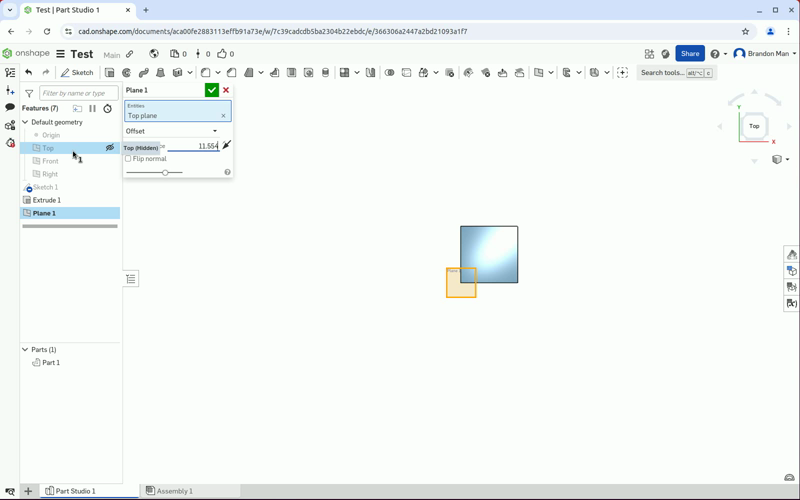
key(enter, 2)
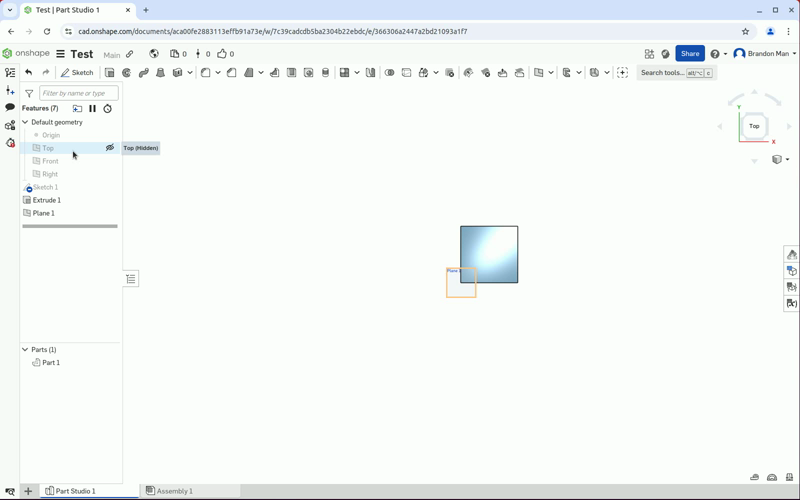
key(shift+s)
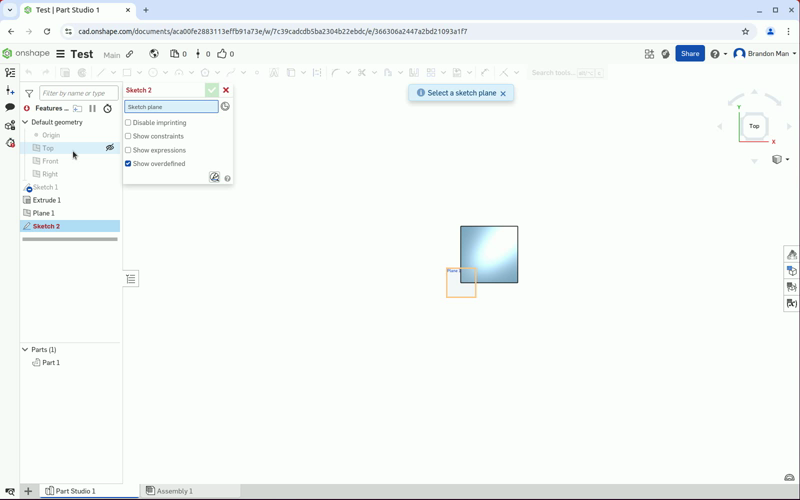
mouse_move(73, 215)
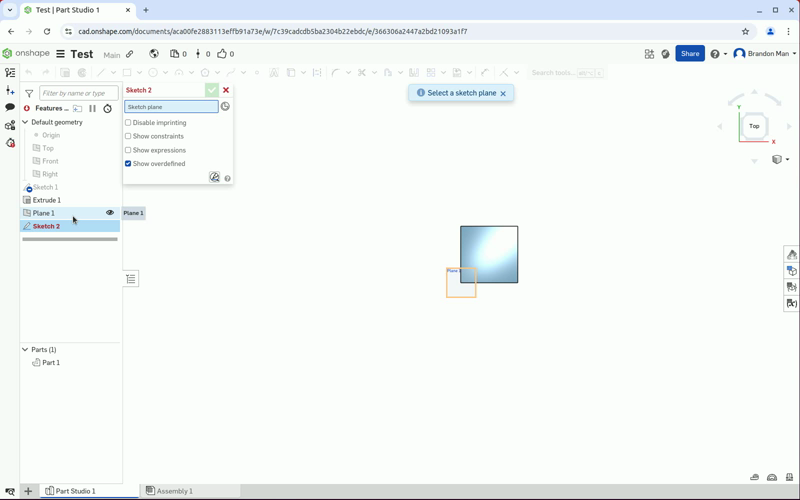
click(73, 215)
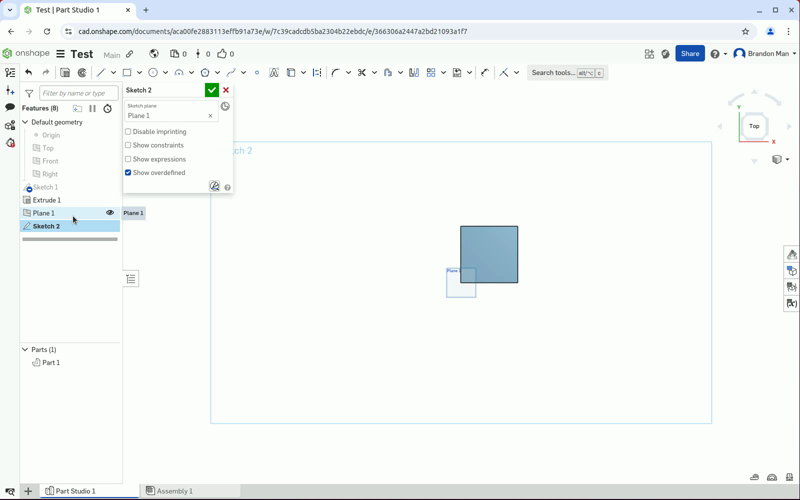
mouse_move(73, 352)
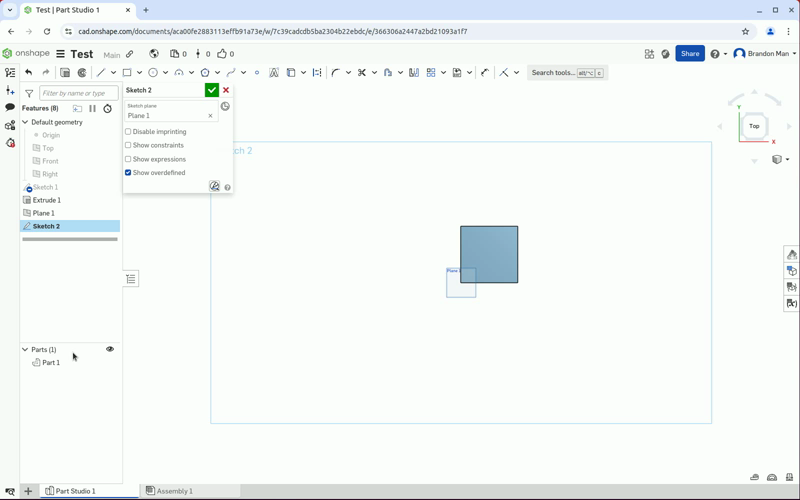
key(y)
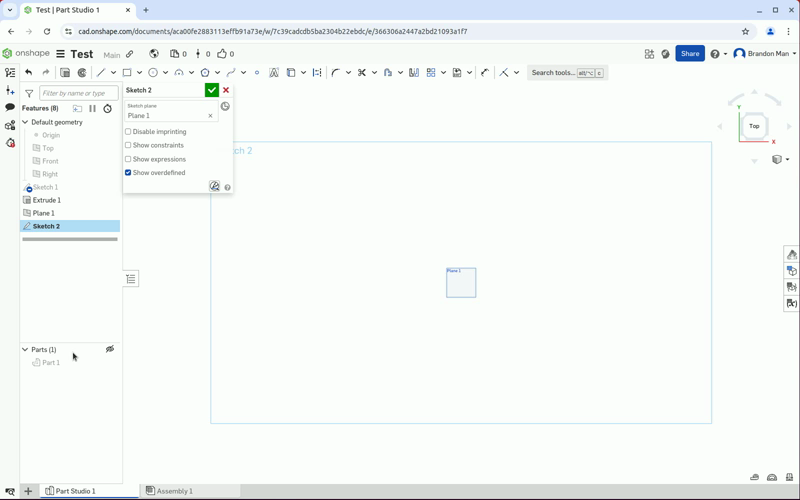
key(c)
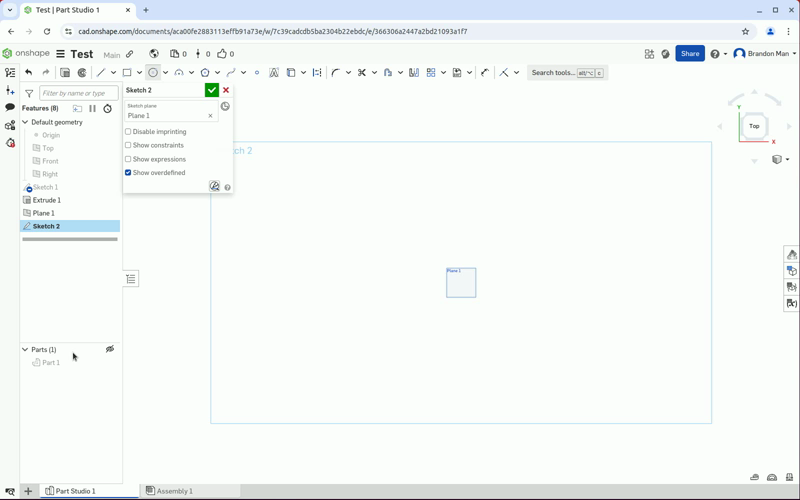
key_down(shift)
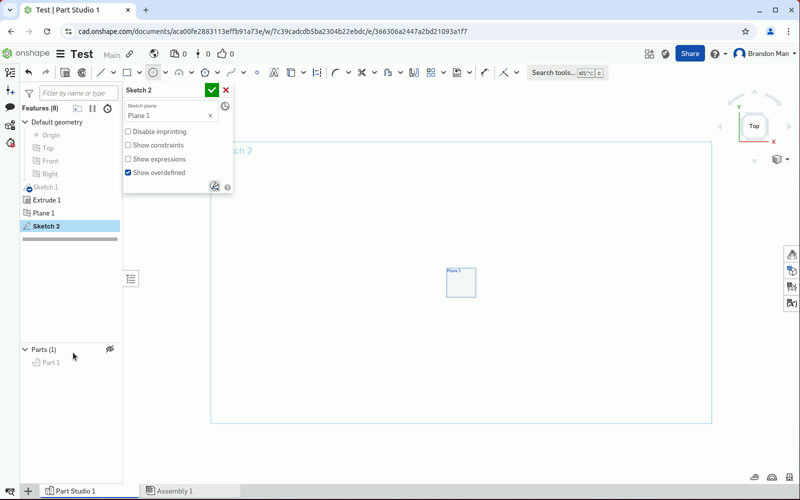
mouse_move(475, 247)
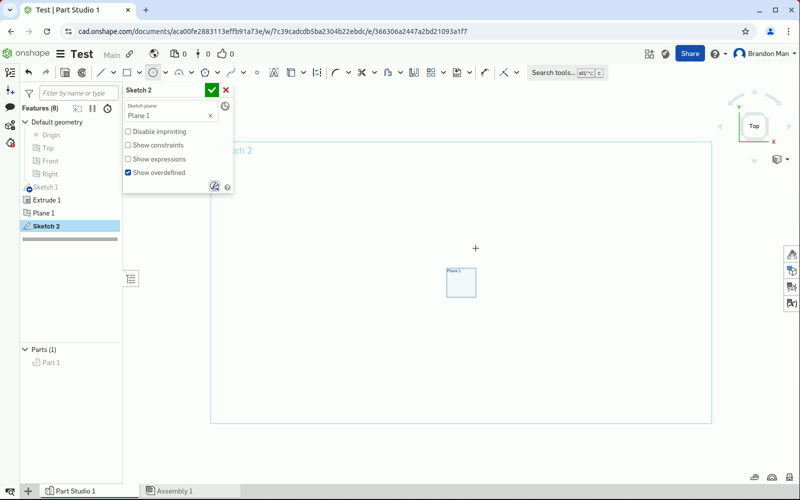
click(475, 247)
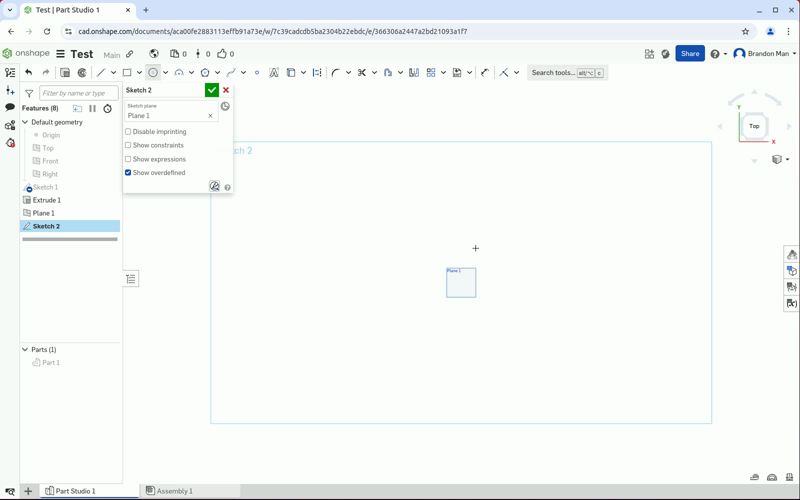
key_up(shift)
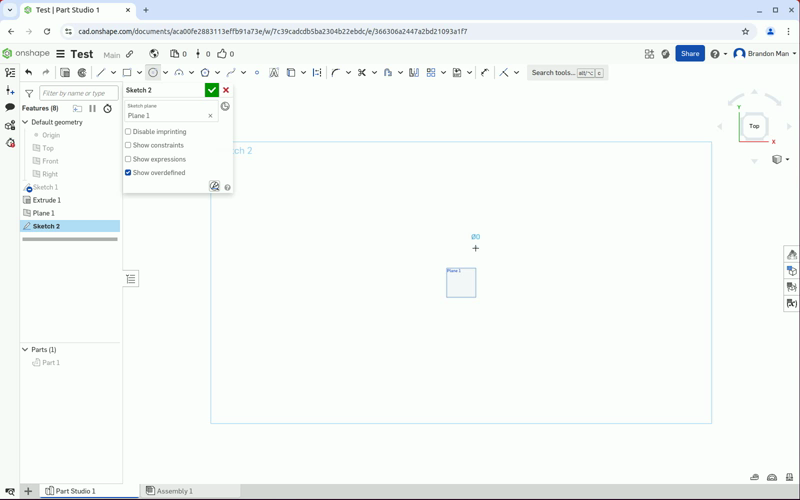
mouse_move(489, 247)
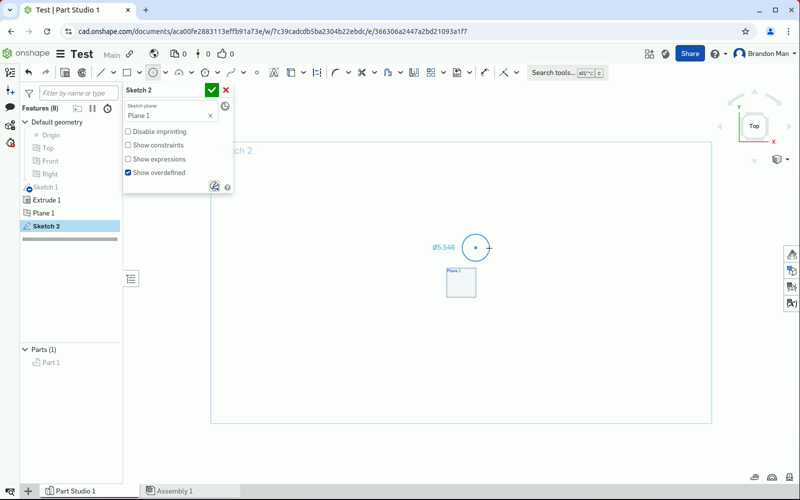
click(489, 247)
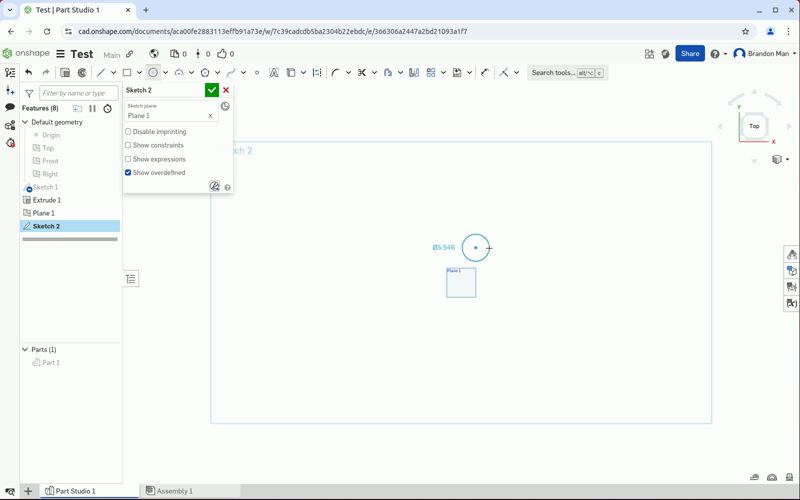
key(esc)
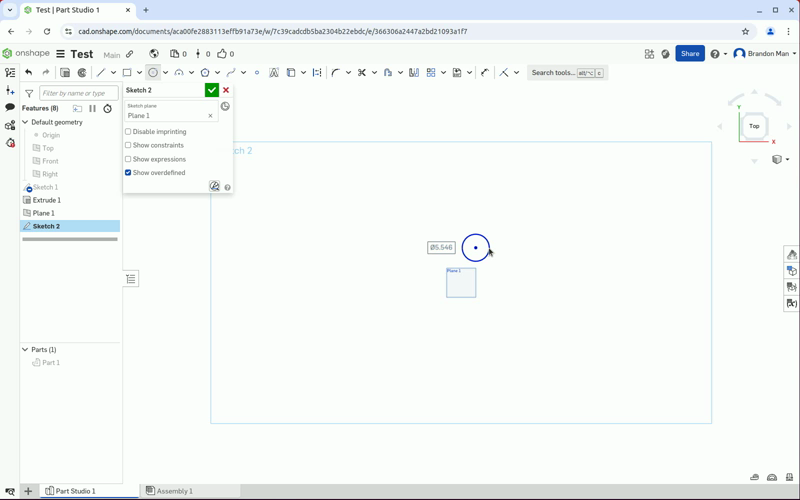
mouse_move(468, 252)
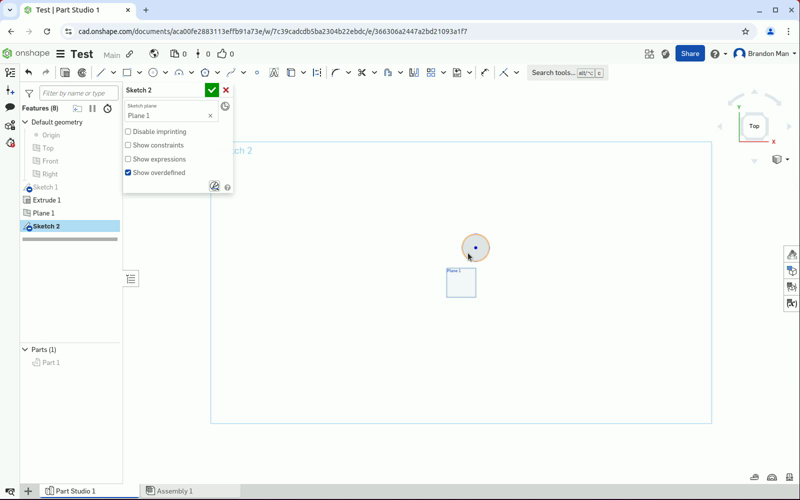
scroll(6)
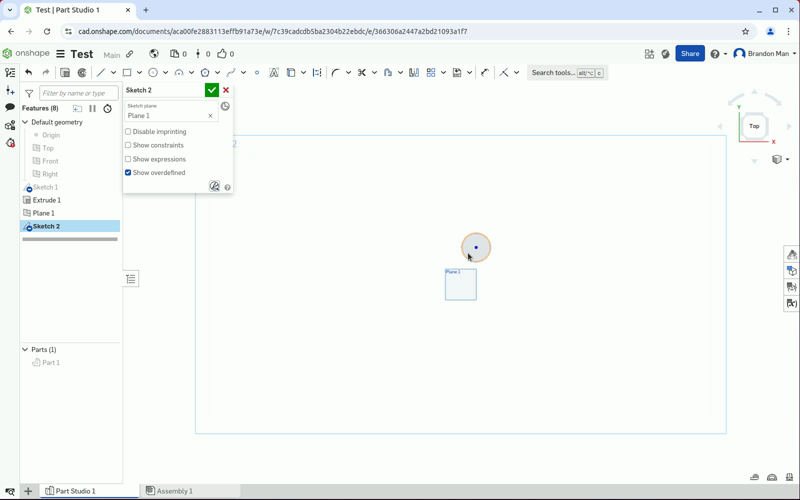
scroll(6)
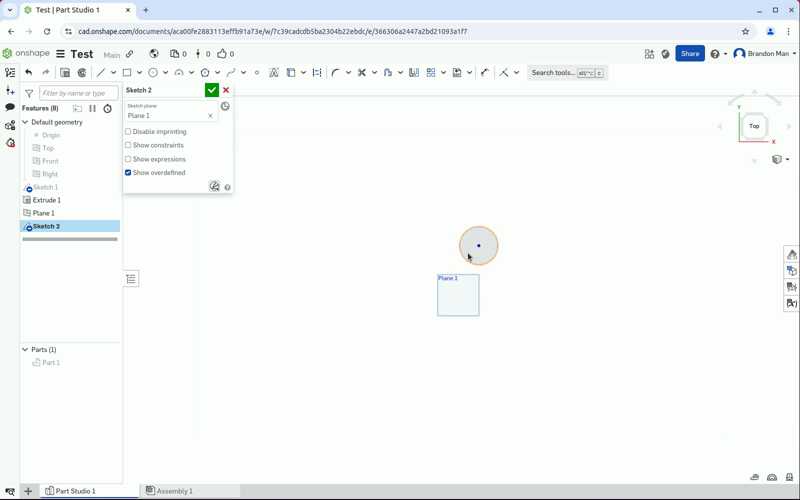
scroll(6)
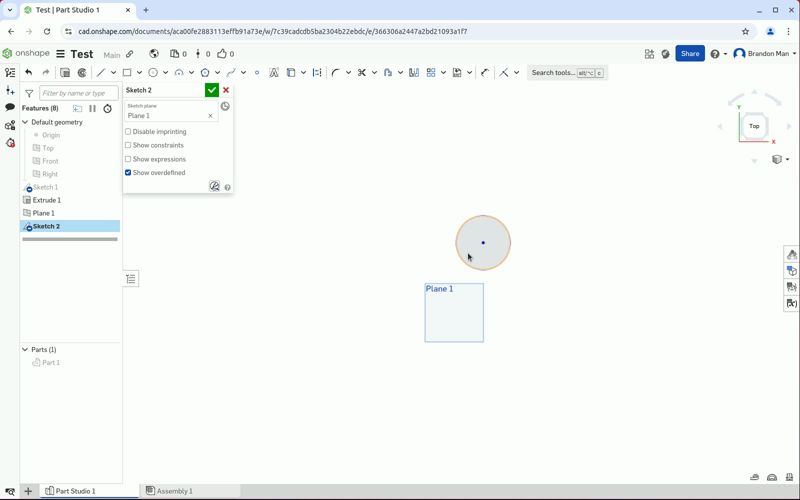
scroll(6)
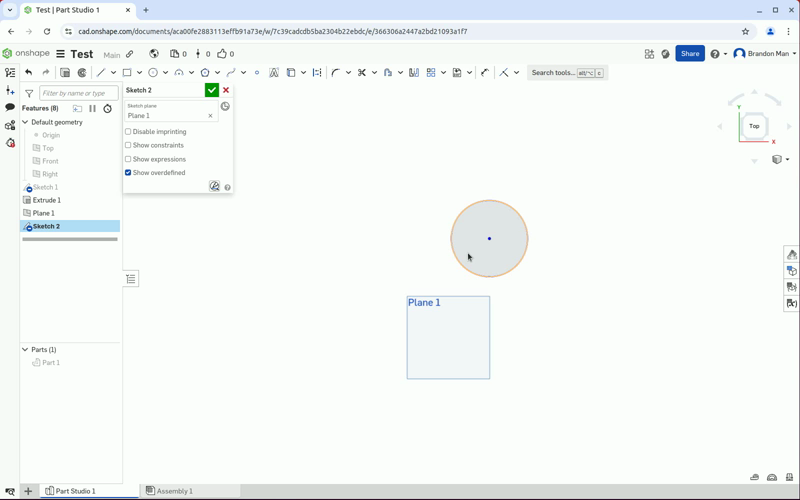
scroll(6)
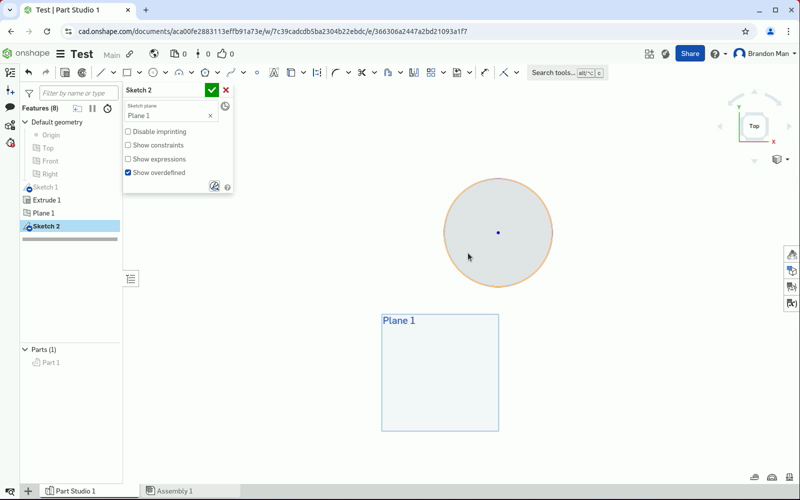
scroll(6)
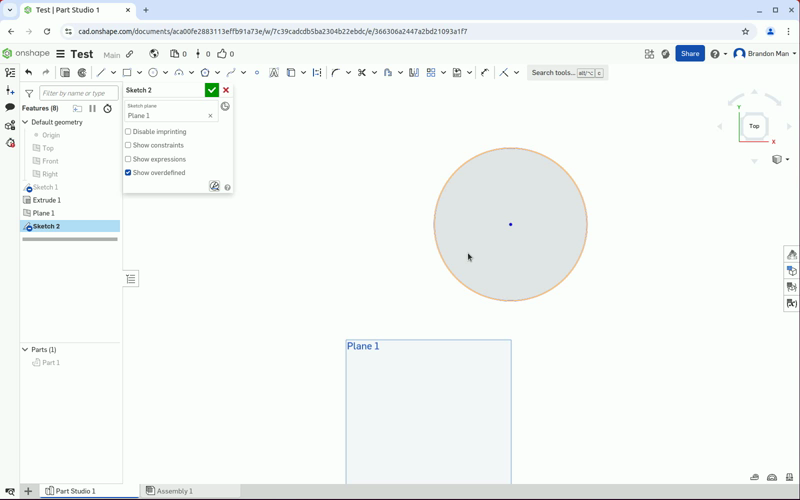
scroll(6)
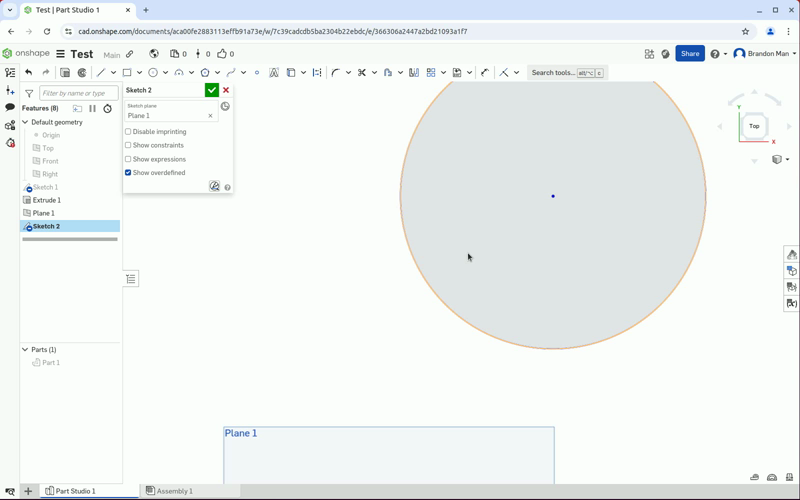
click(468, 252)
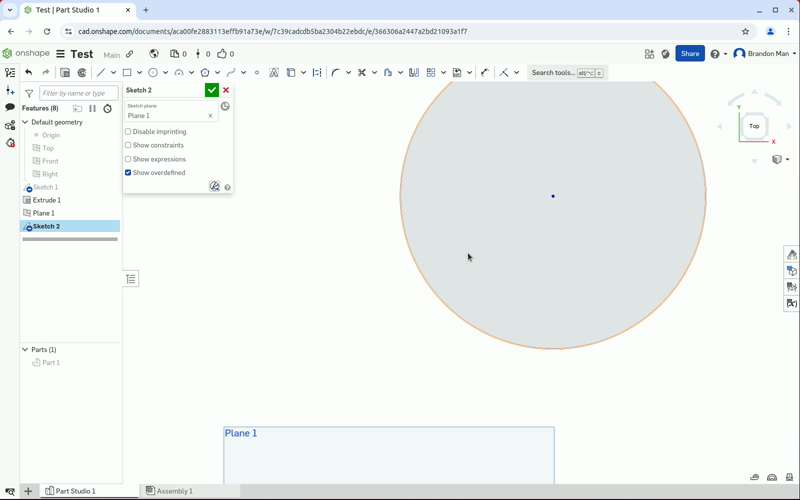
scroll(-6)
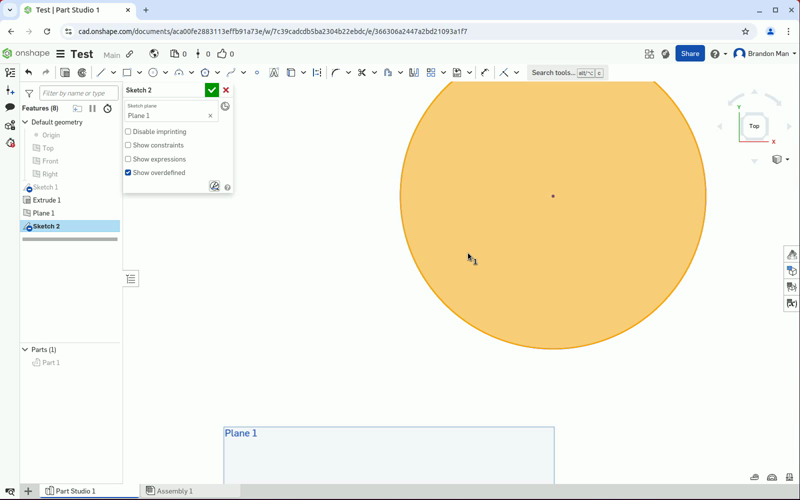
scroll(-6)
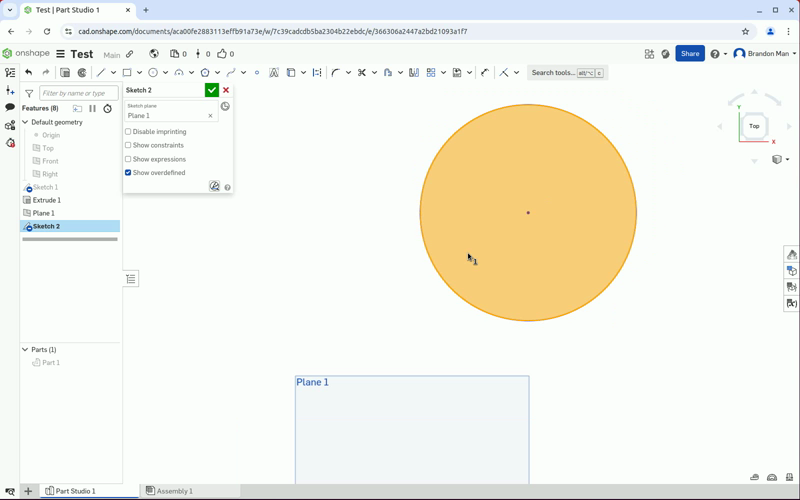
scroll(-6)
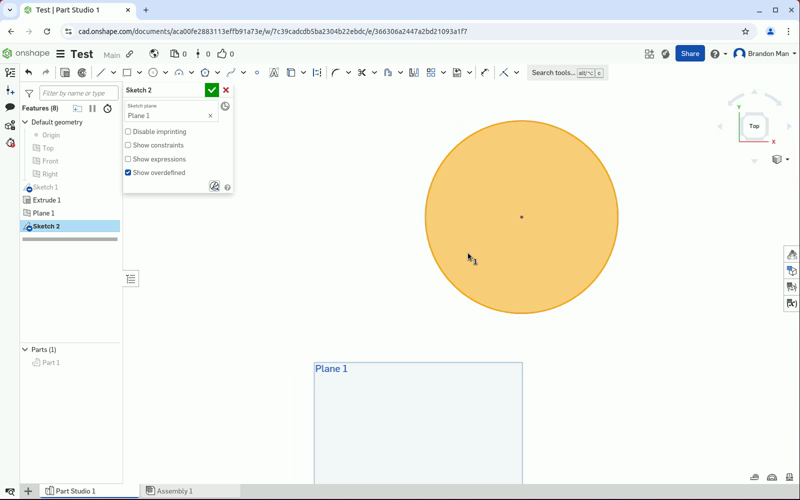
scroll(-6)
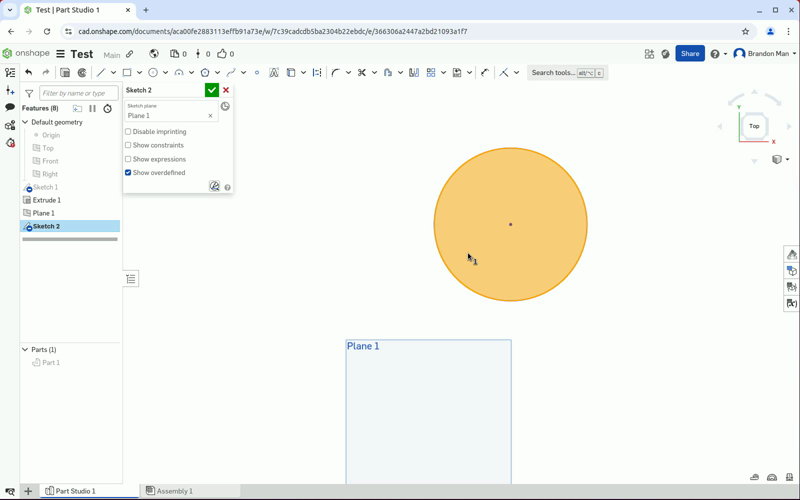
scroll(-6)
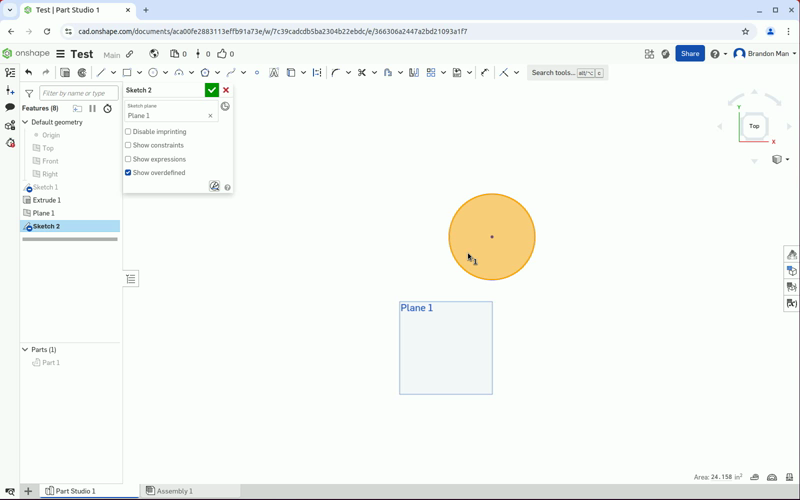
scroll(-6)
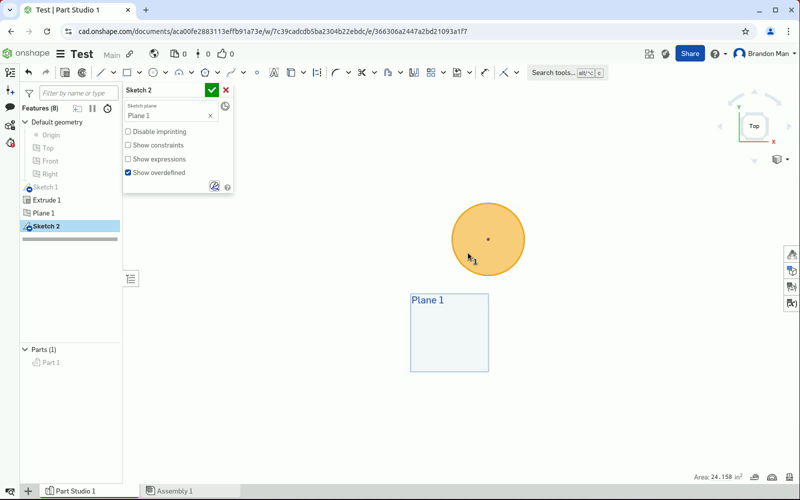
scroll(-6)
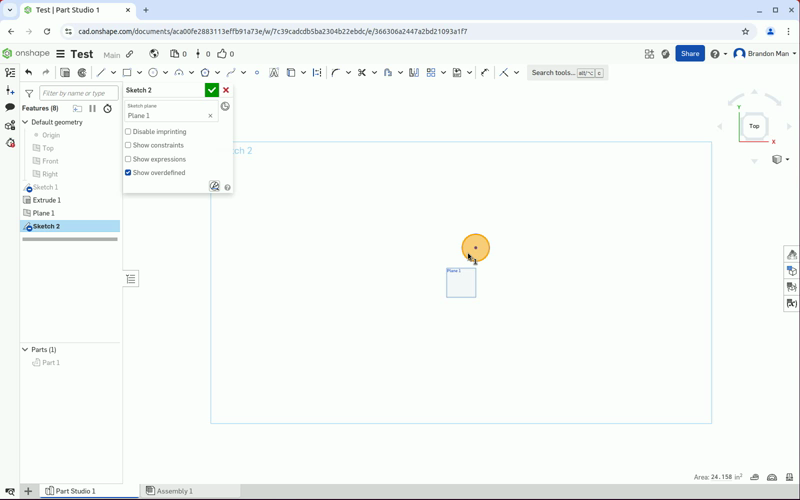
mouse_move(73, 352)
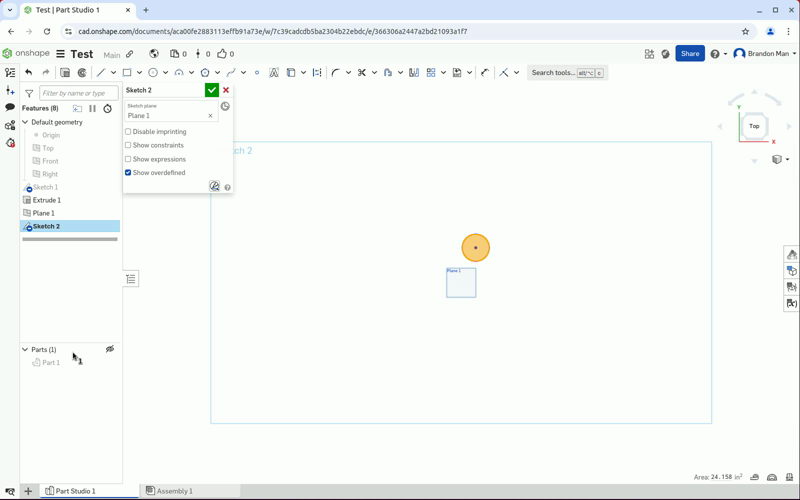
key(shift+y)
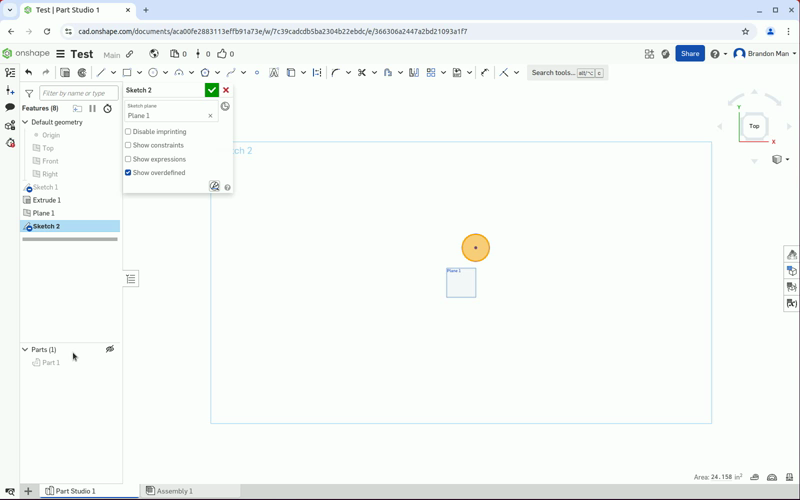
key(shift+e)
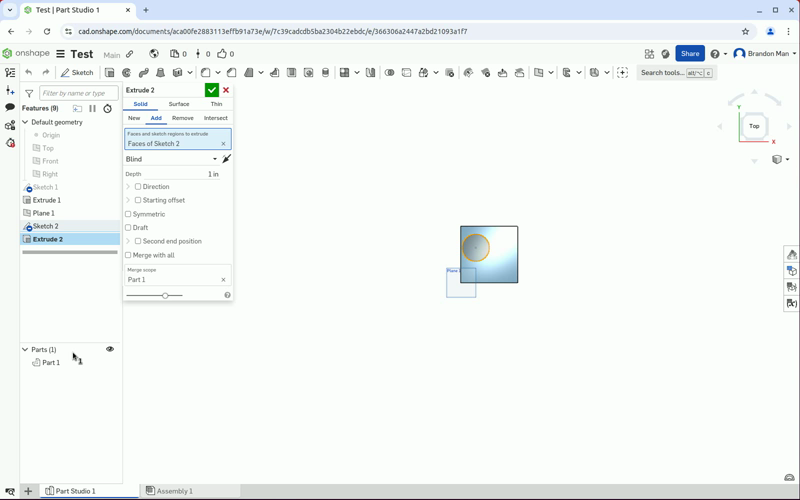
mouse_move(143, 106)
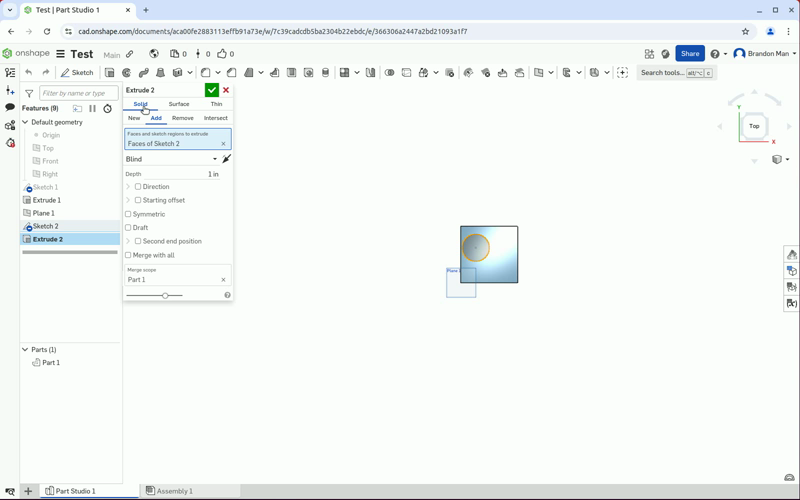
click(143, 106)
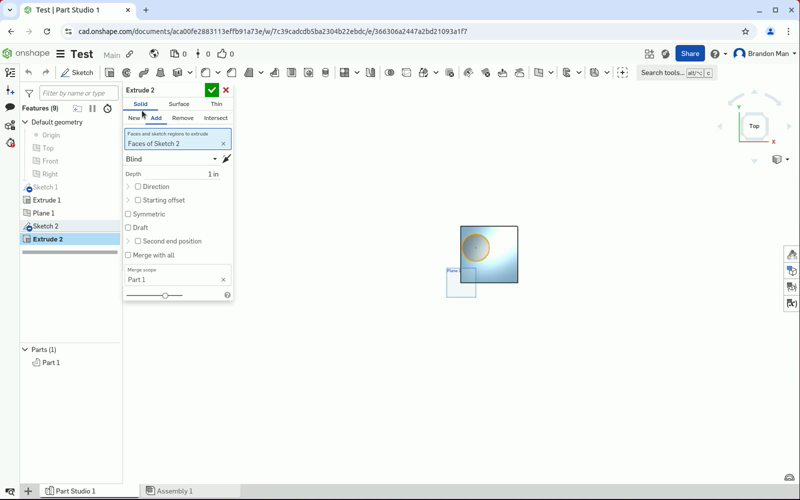
mouse_move(137, 120)
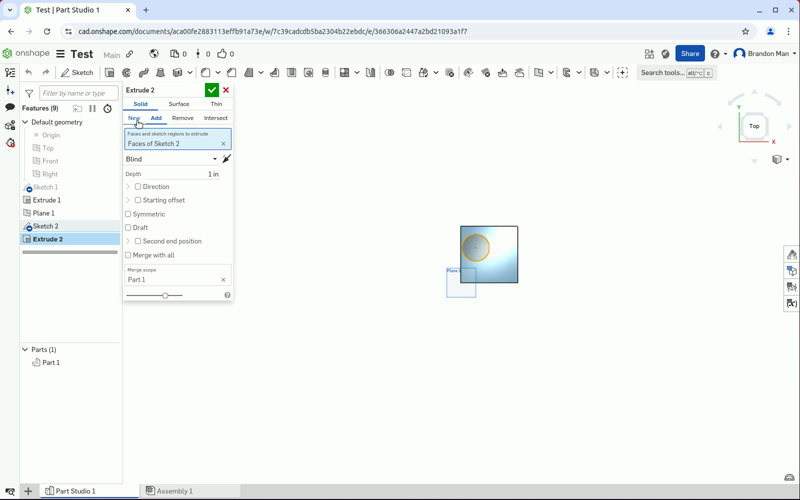
click(137, 120)
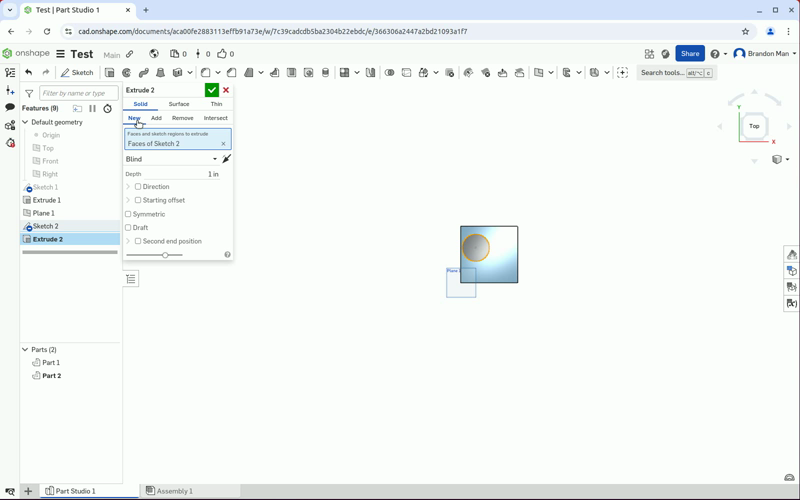
key(tab, 4)
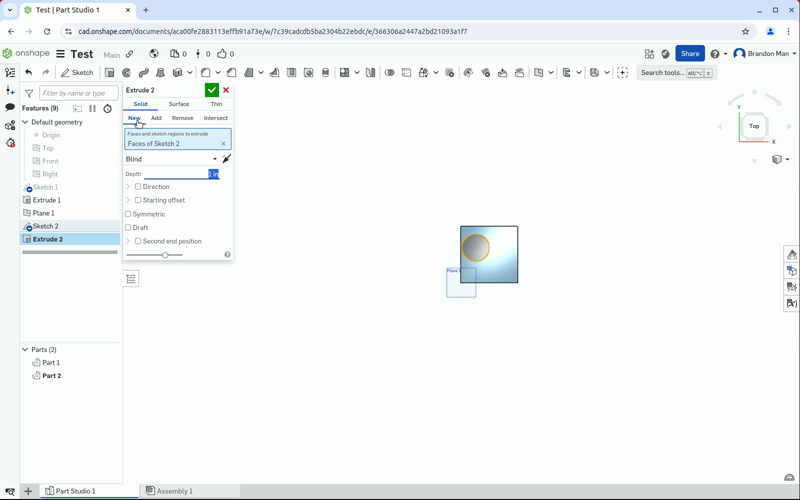
text(5.777)
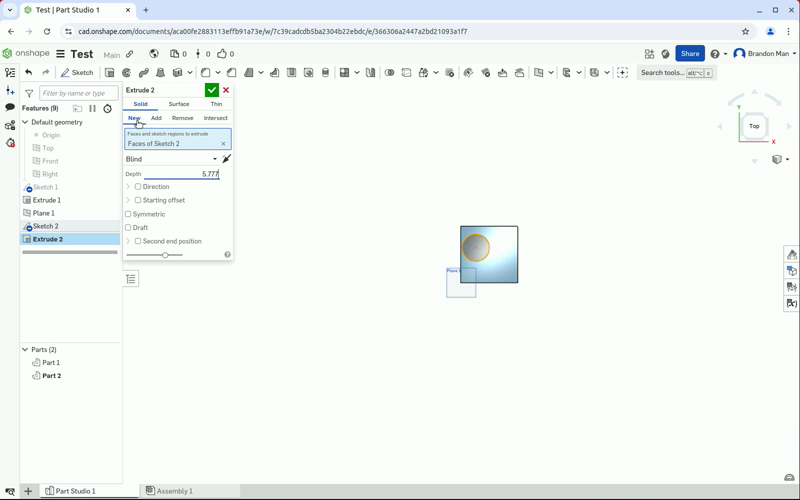
key(enter)
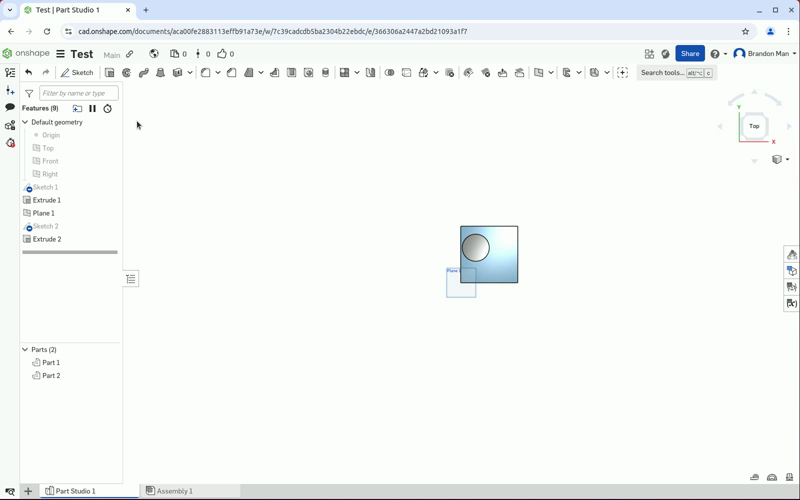
key(shift+h)
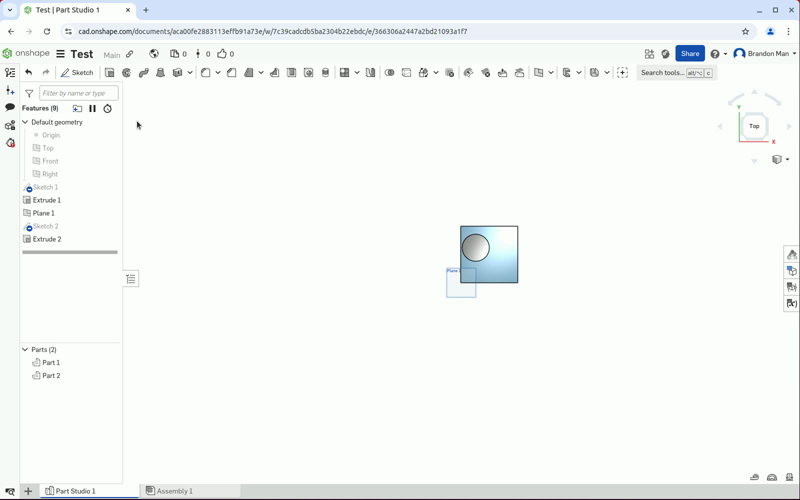
key(shift+h)
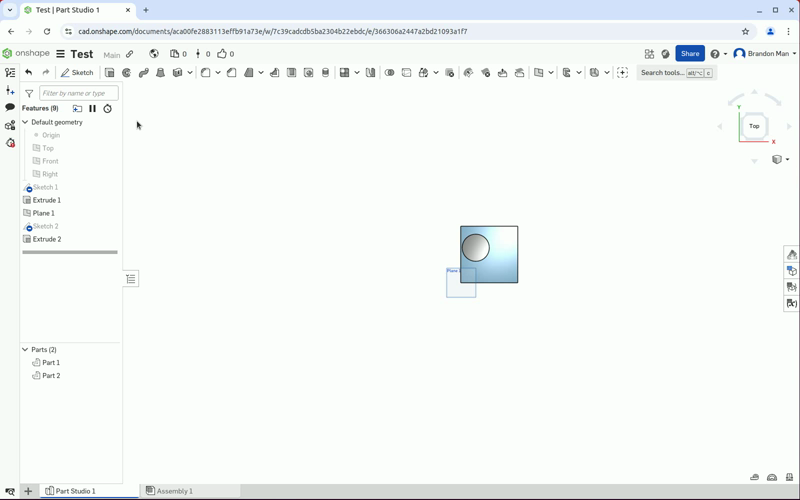
mouse_move(73, 189)
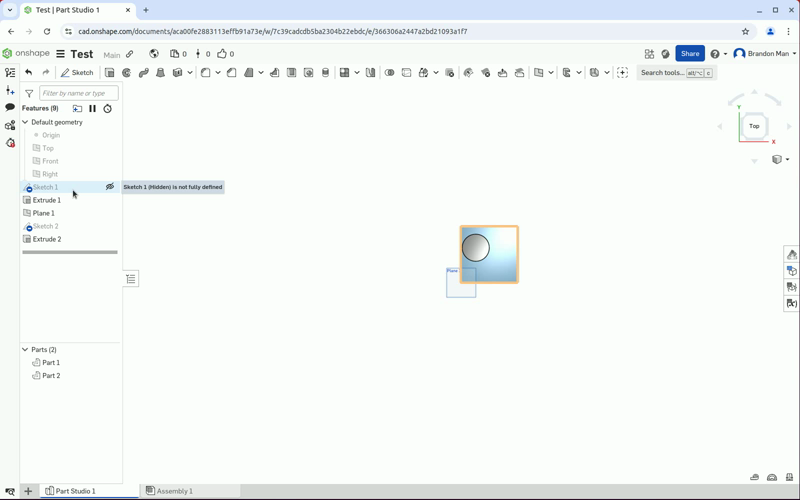
click(73, 189)
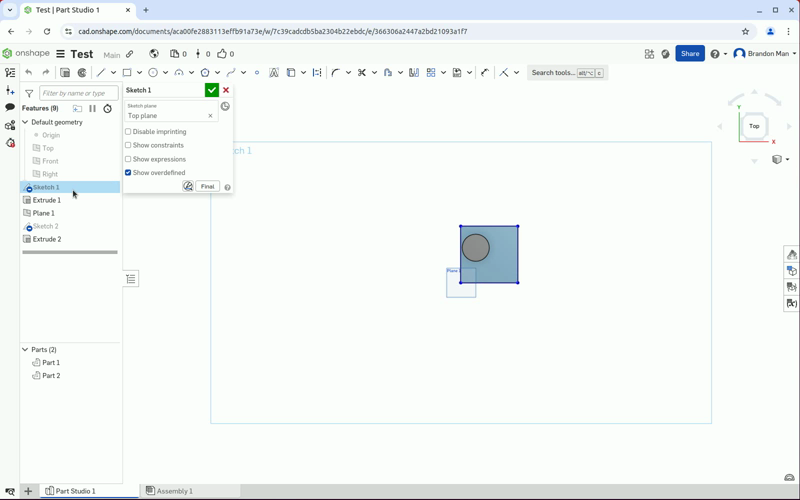
mouse_move(229, 92)
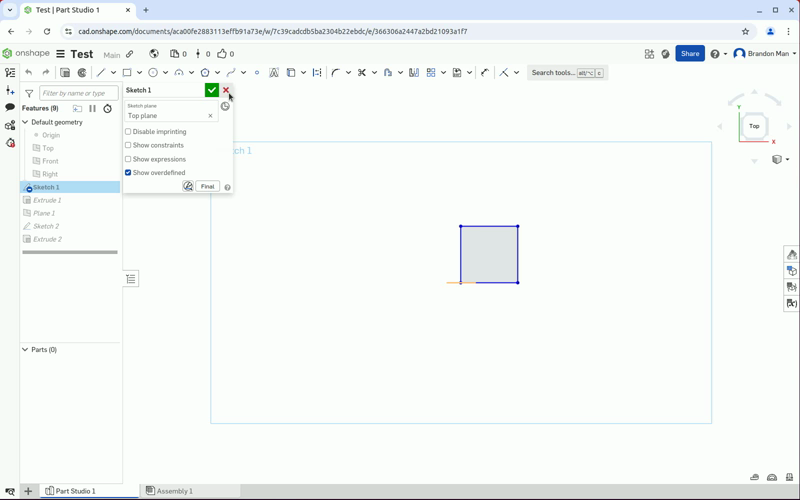
click(229, 92)
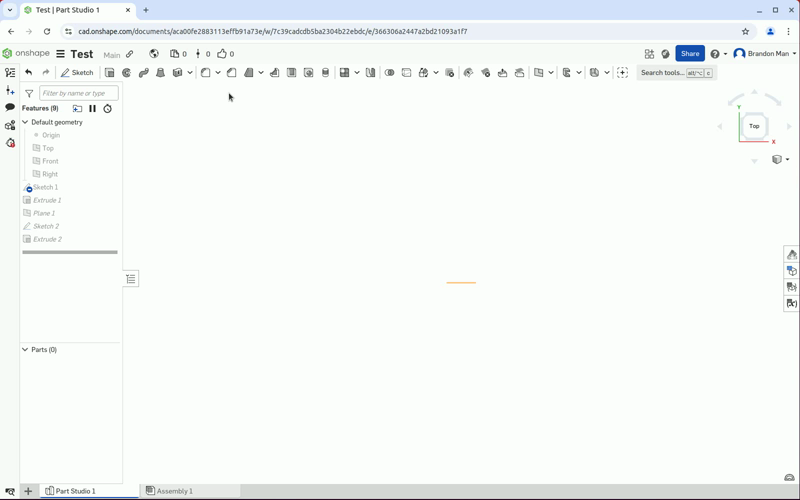
key(shift+s)
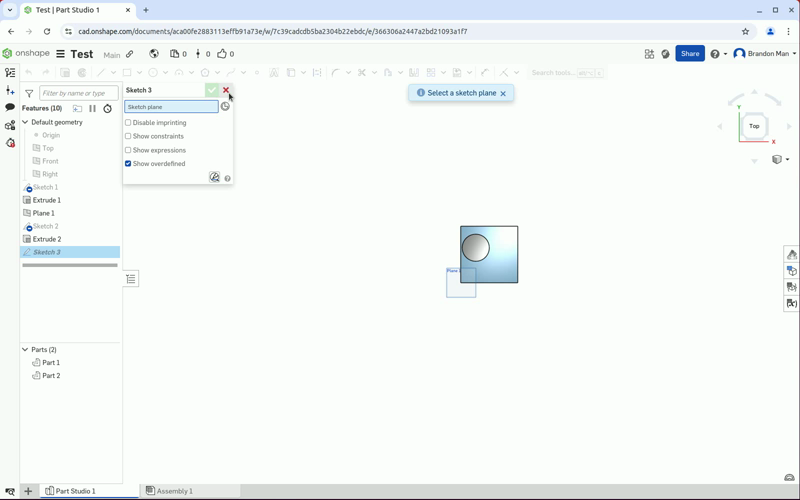
mouse_move(73, 215)
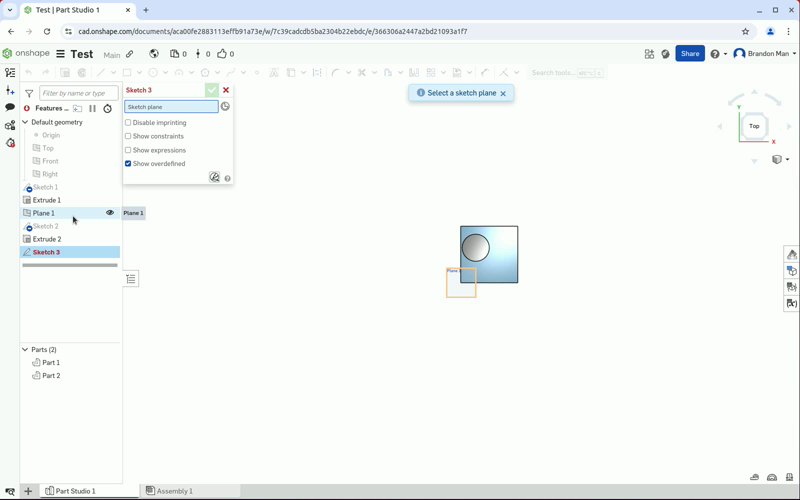
click(73, 215)
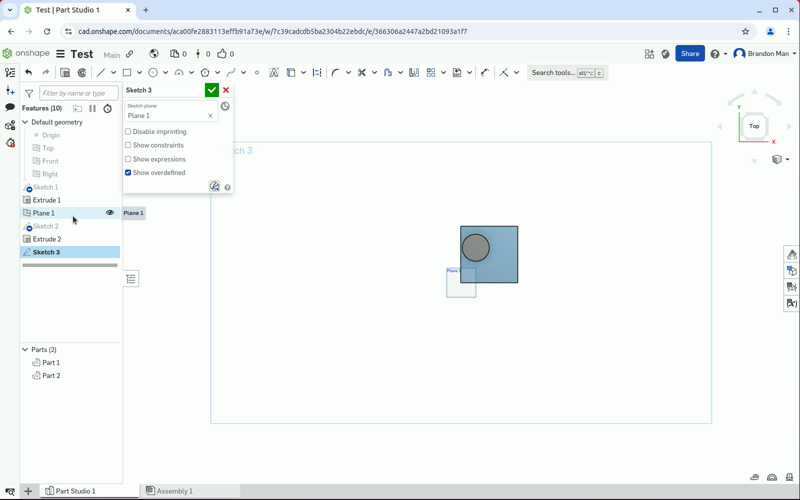
mouse_move(73, 352)
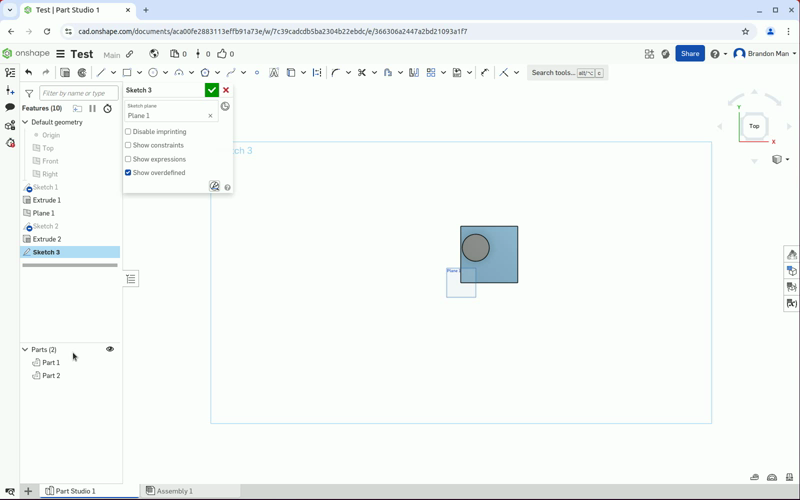
key(y)
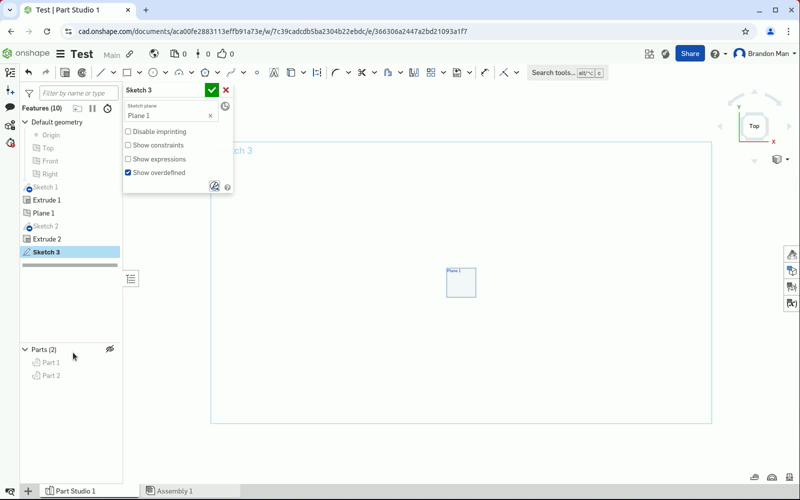
key(c)
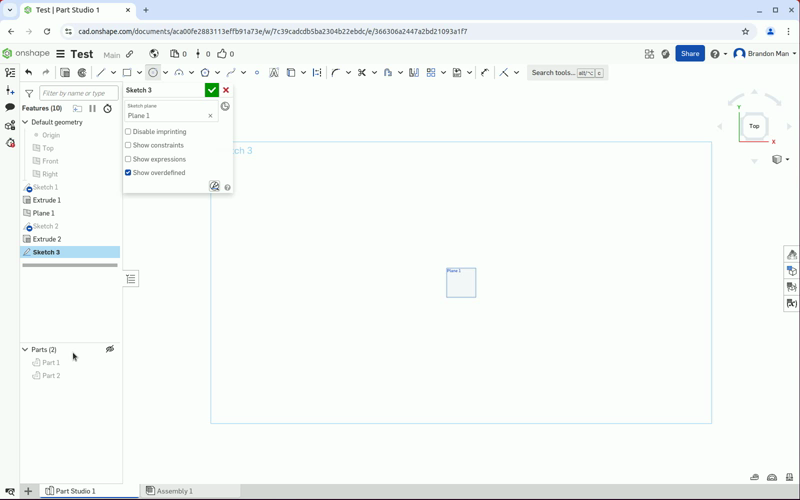
key_down(shift)
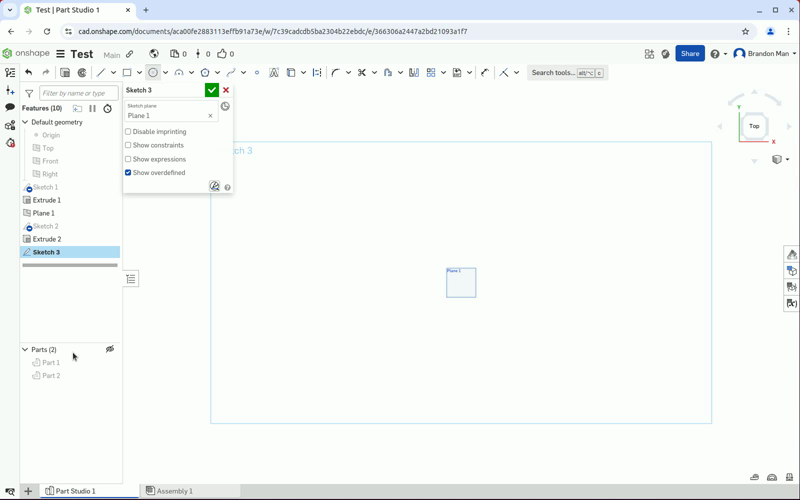
mouse_move(498, 266)
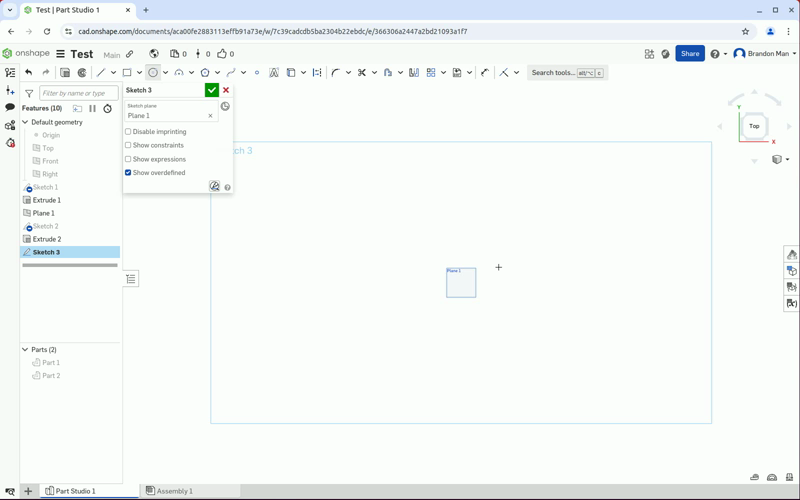
click(498, 266)
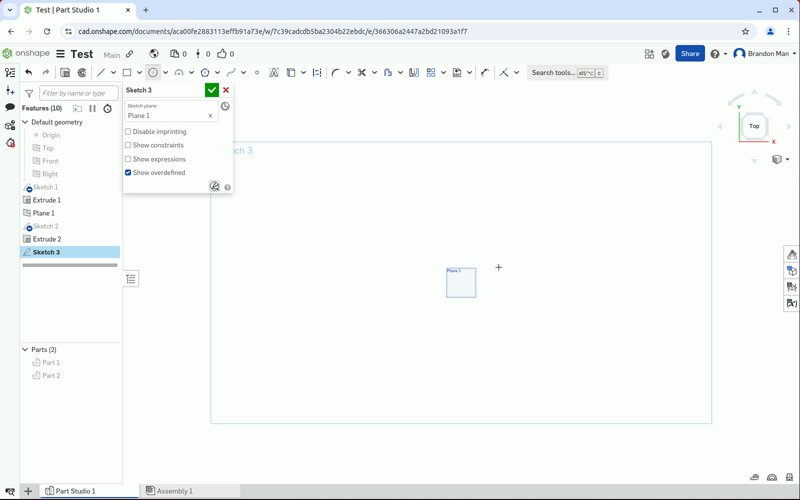
key_up(shift)
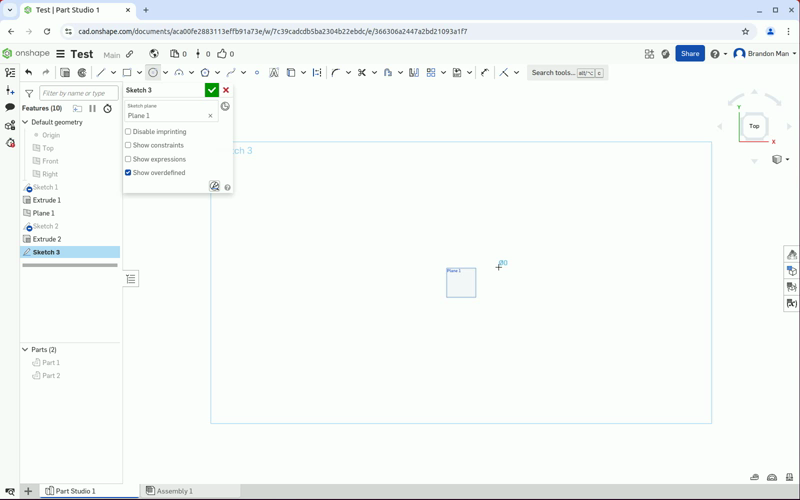
mouse_move(511, 266)
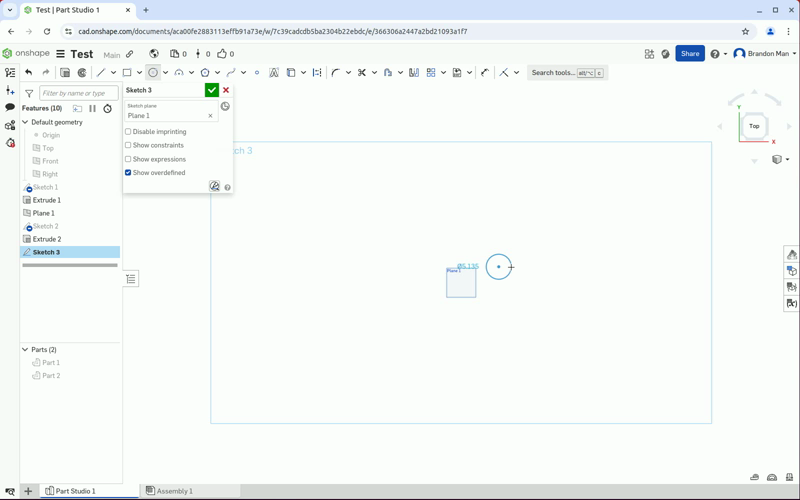
click(511, 266)
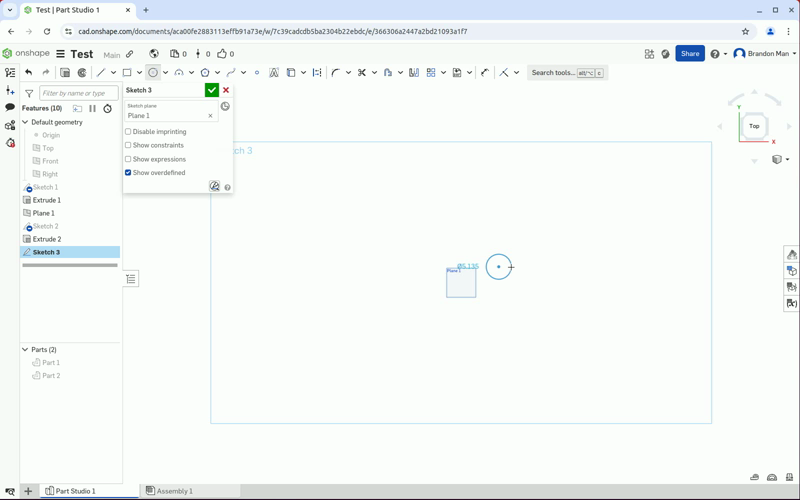
key(esc)
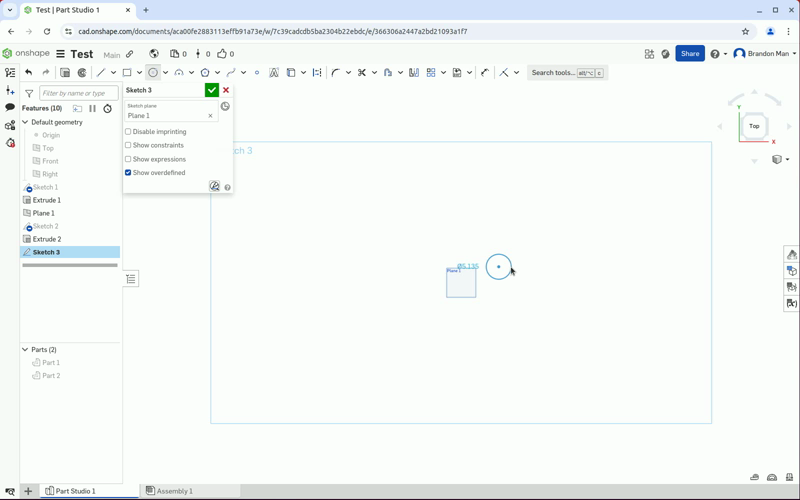
mouse_move(505, 273)
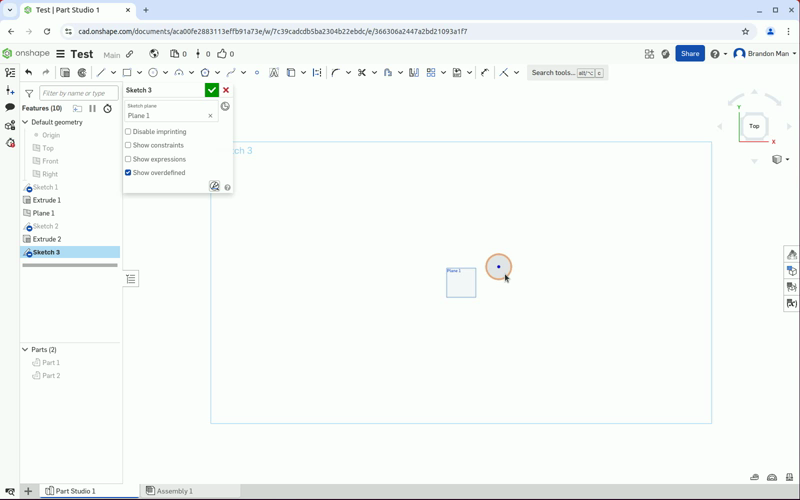
scroll(6)
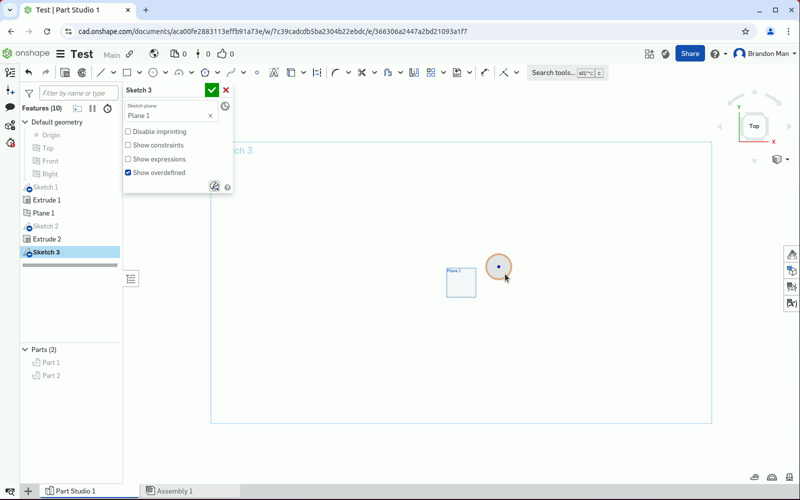
scroll(6)
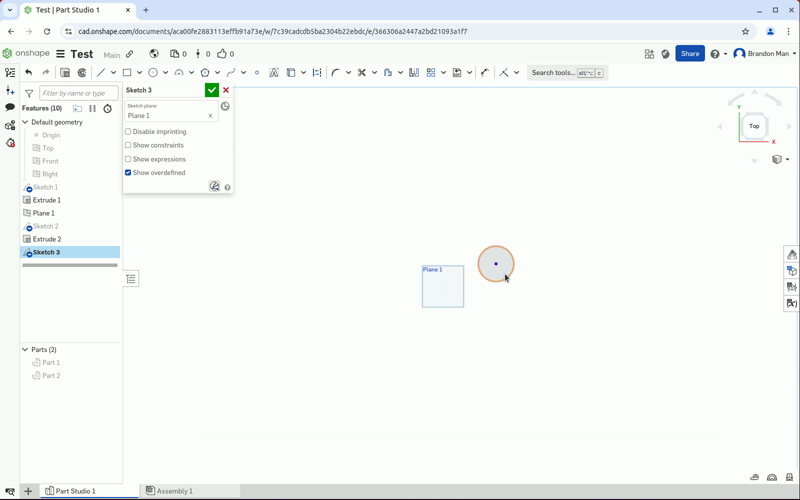
scroll(6)
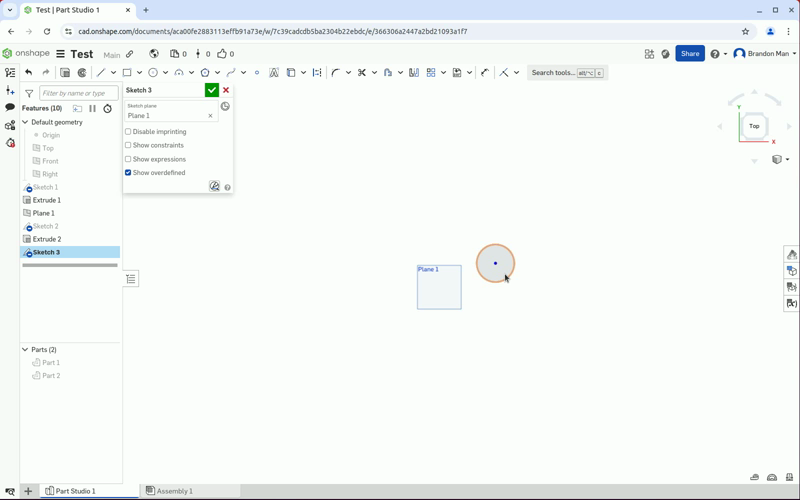
scroll(6)
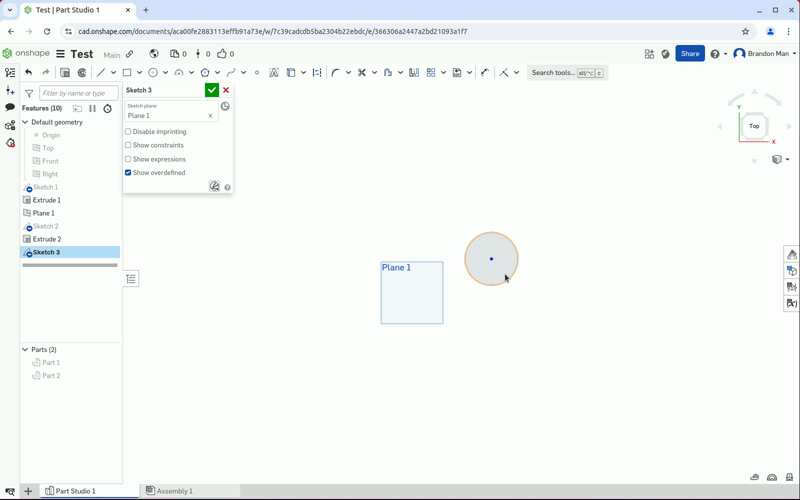
scroll(6)
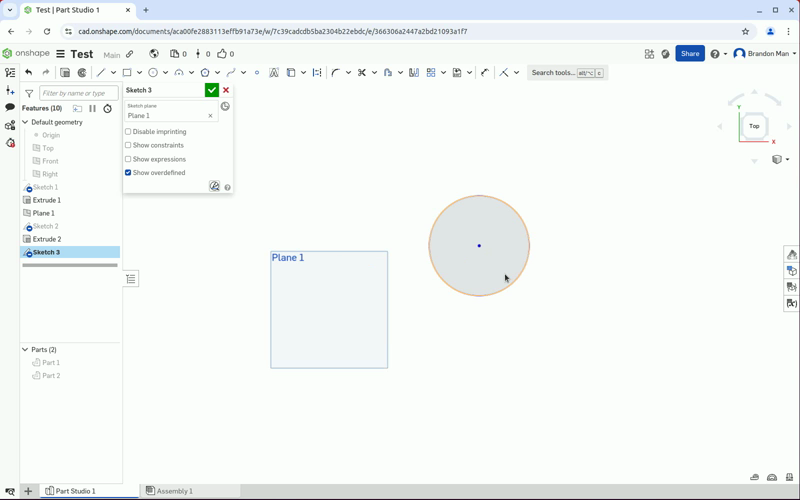
scroll(6)
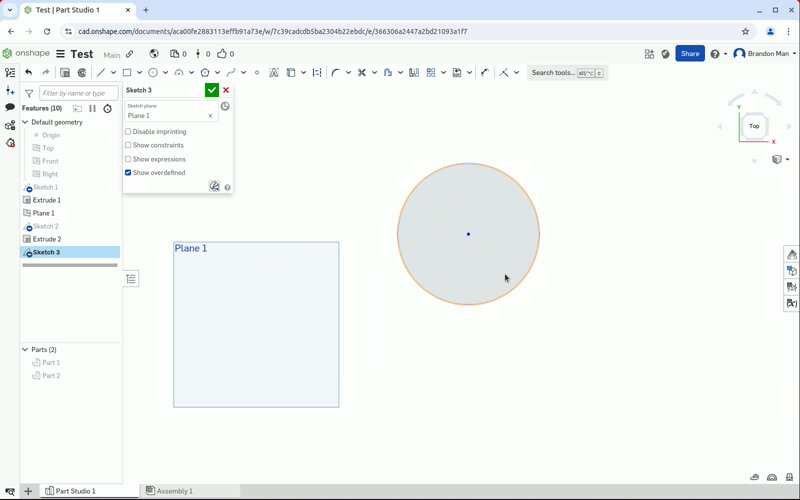
scroll(6)
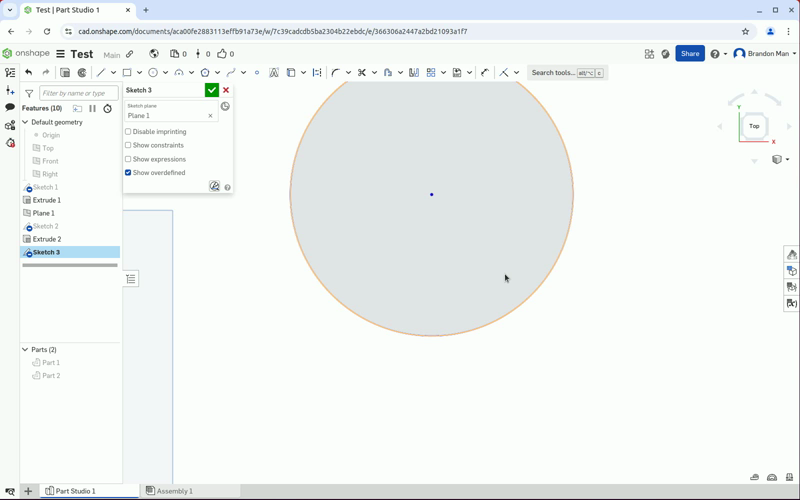
click(505, 273)
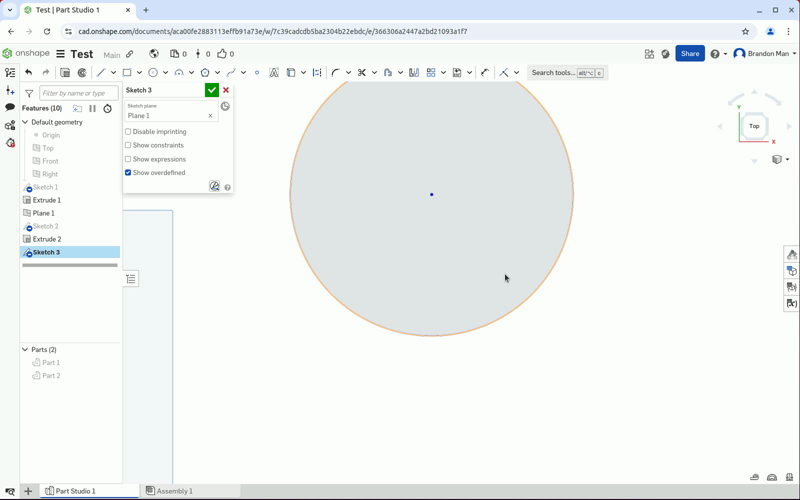
scroll(-6)
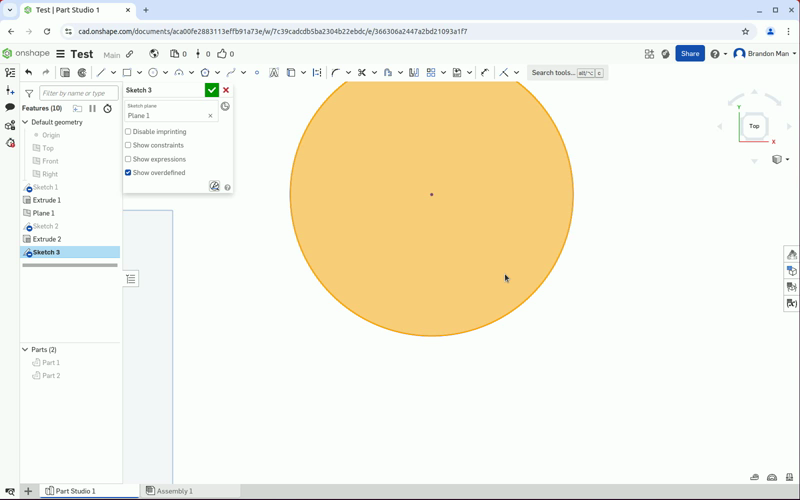
scroll(-6)
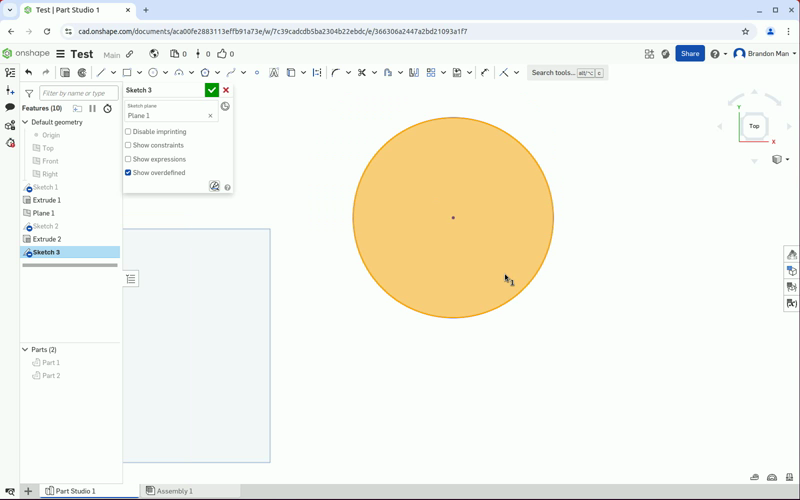
scroll(-6)
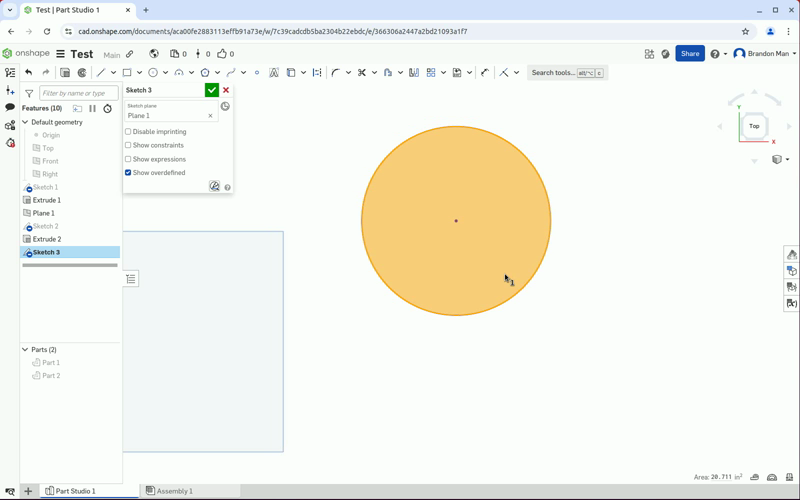
scroll(-6)
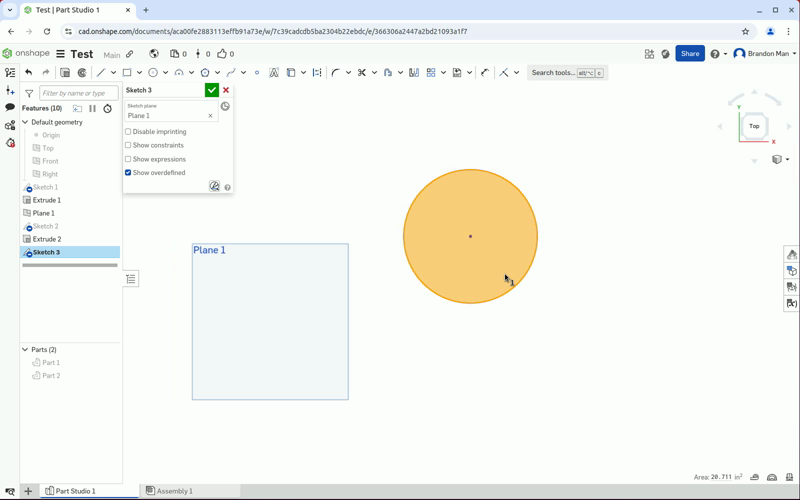
scroll(-6)
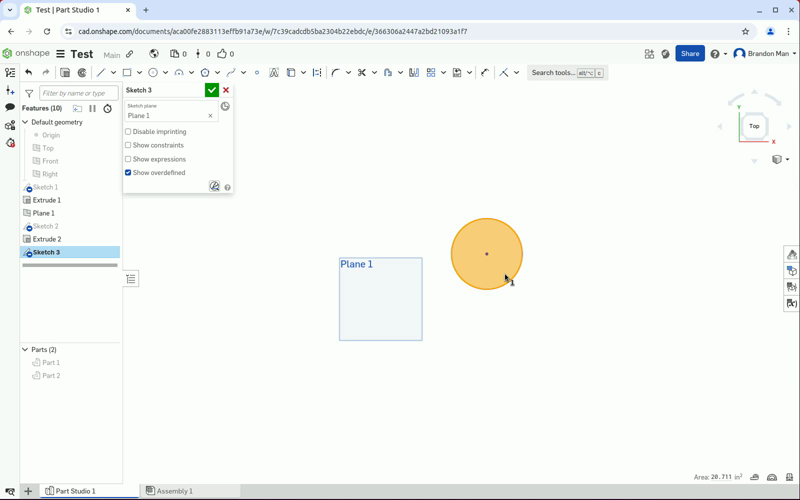
scroll(-6)
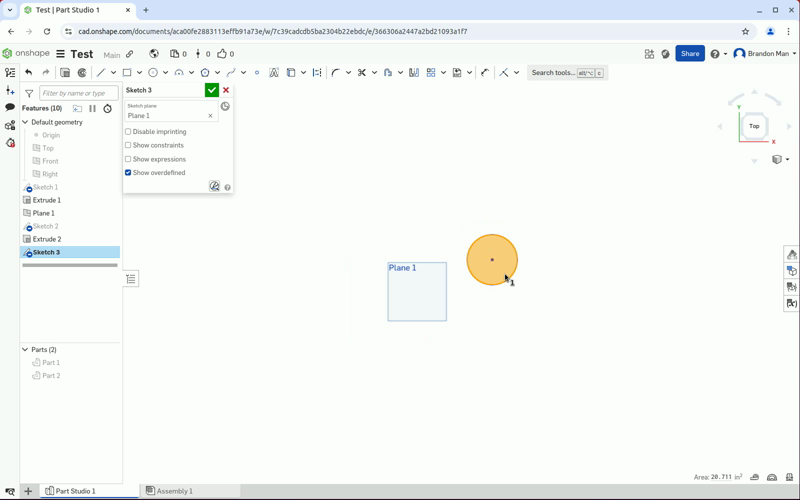
scroll(-6)
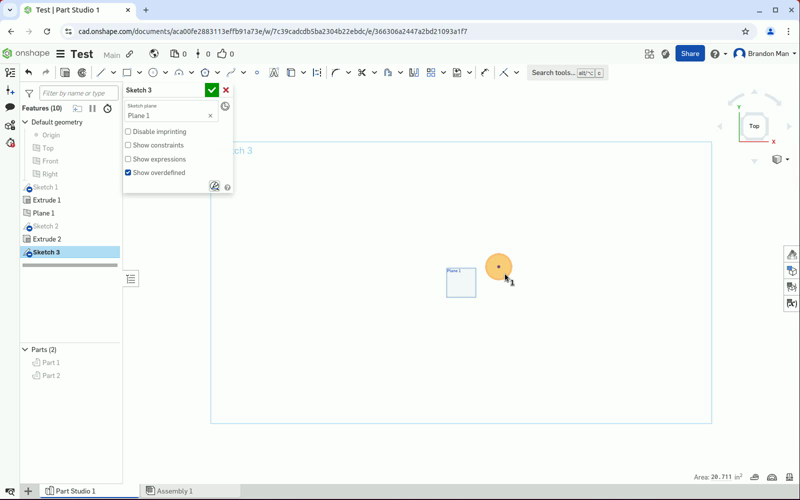
mouse_move(73, 352)
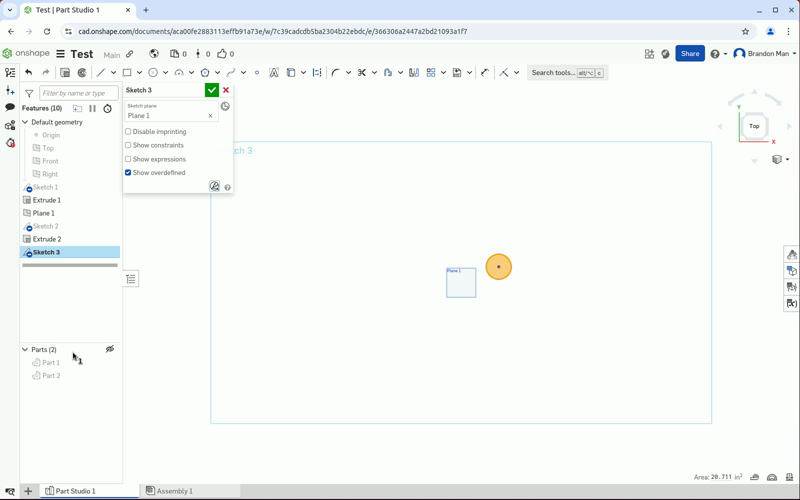
key(shift+y)
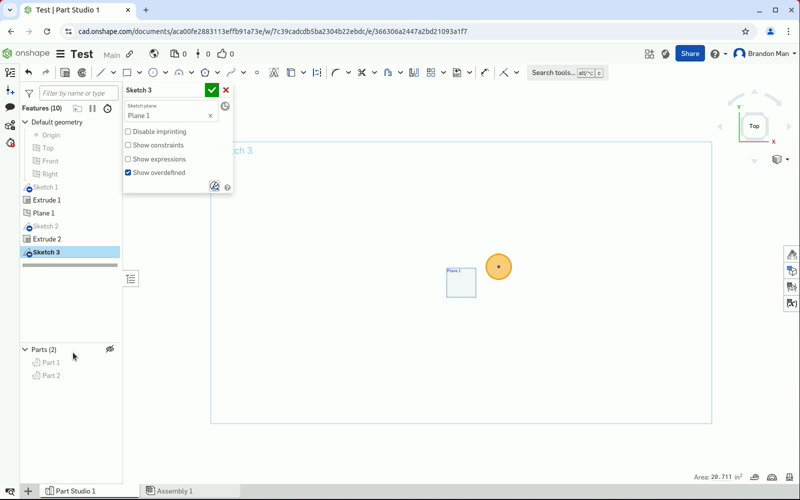
key(shift+e)
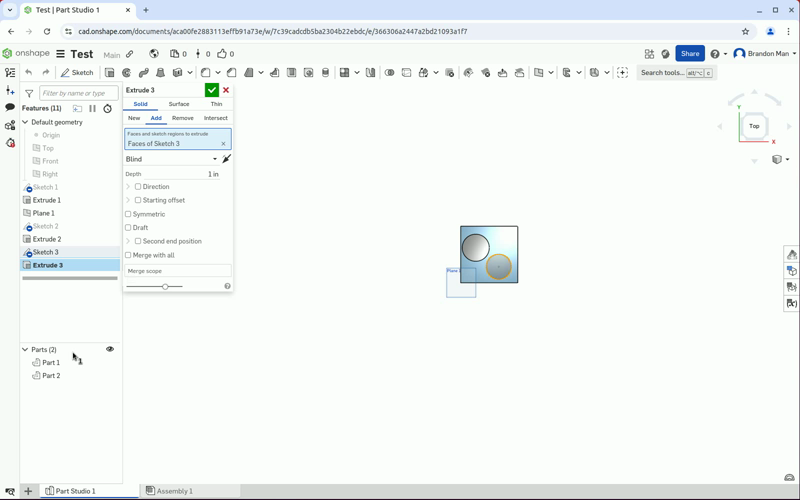
mouse_move(143, 106)
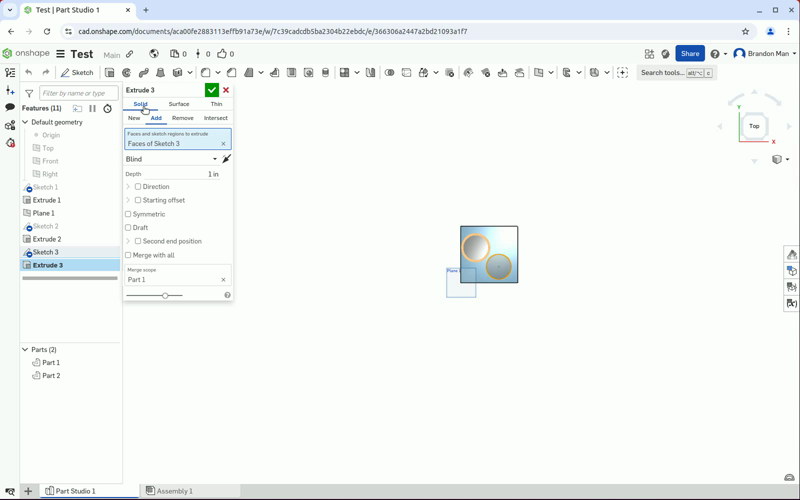
click(143, 106)
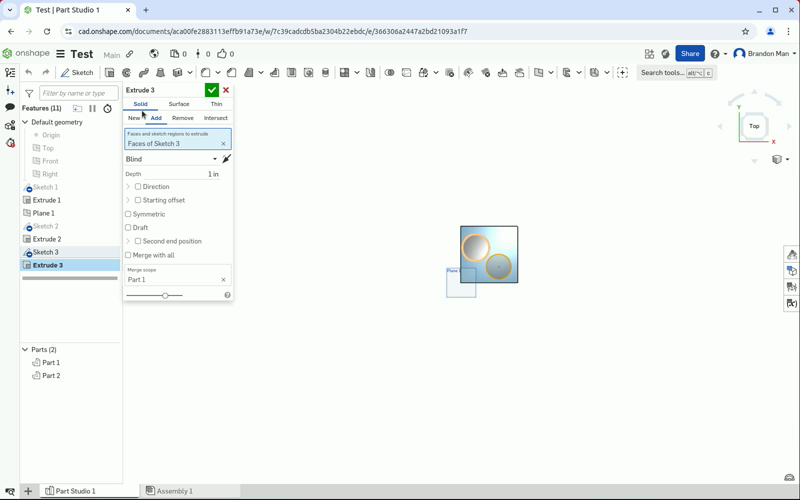
mouse_move(137, 120)
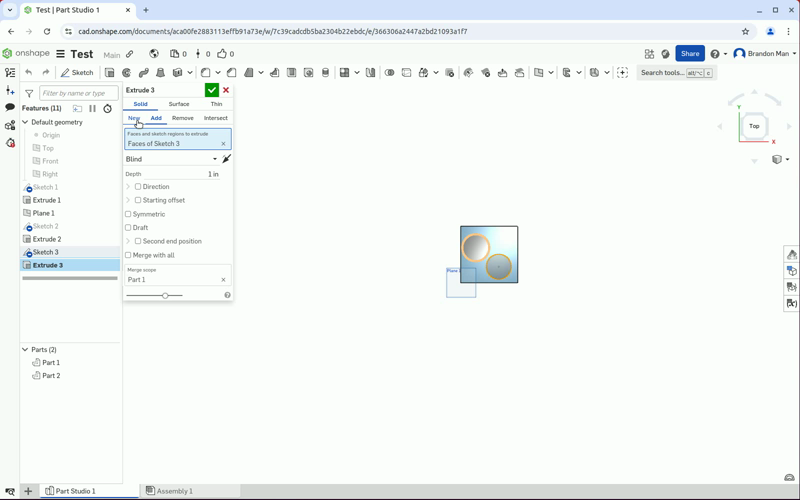
click(137, 120)
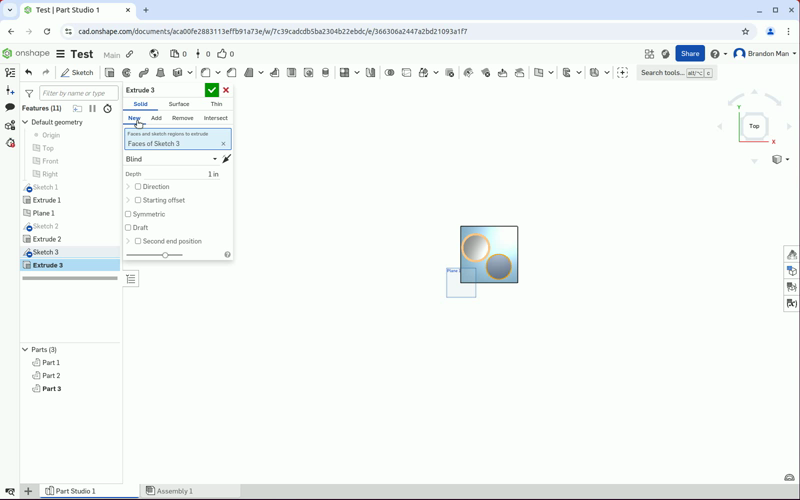
key(tab, 4)
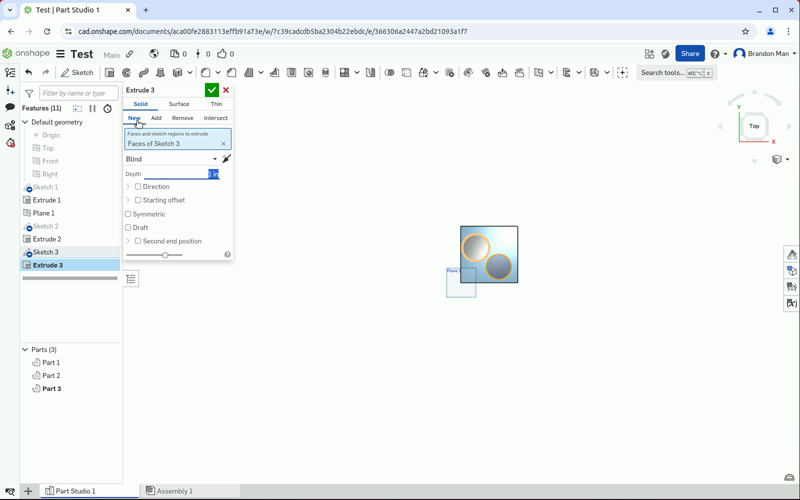
text(5.777)
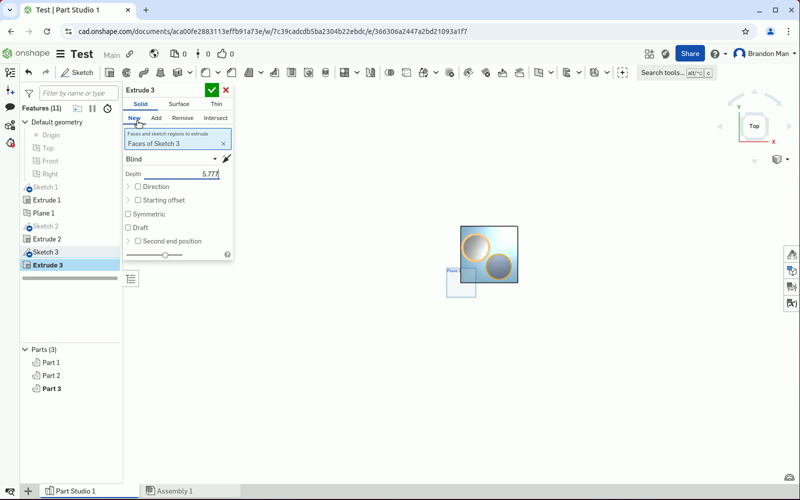
key(enter)
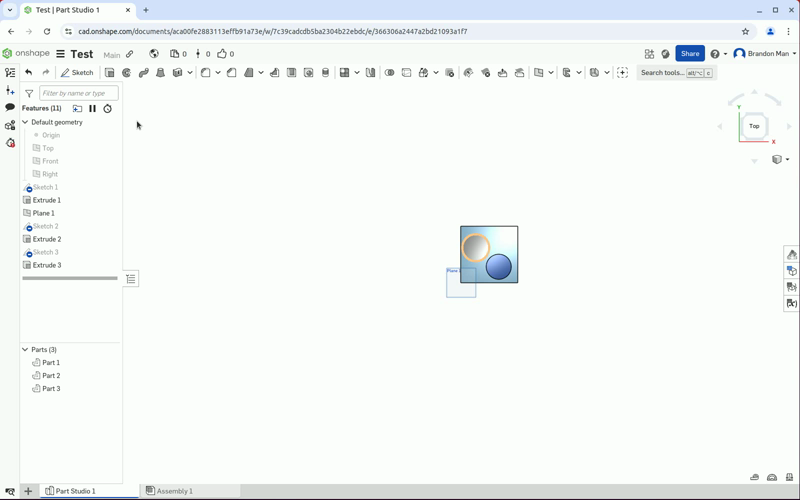
key(shift+h)
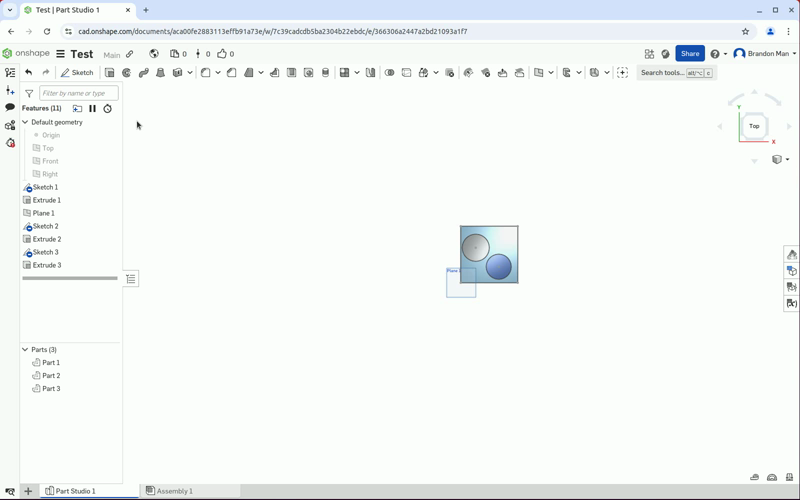
key(shift+h)
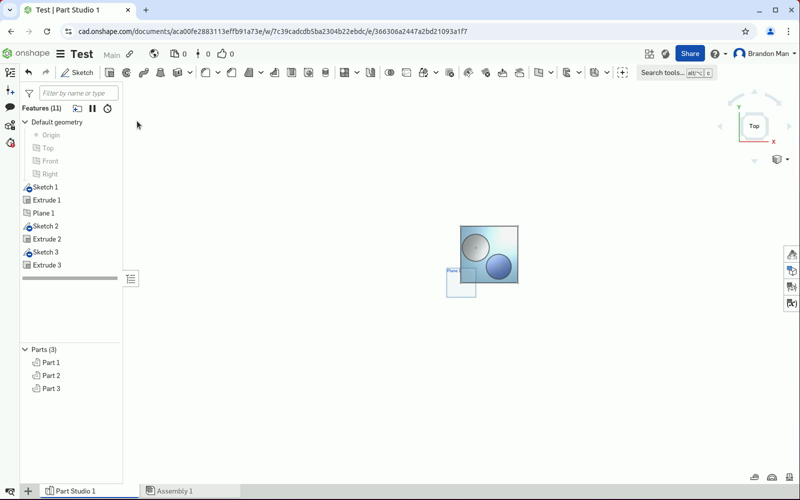
key(shift+7)
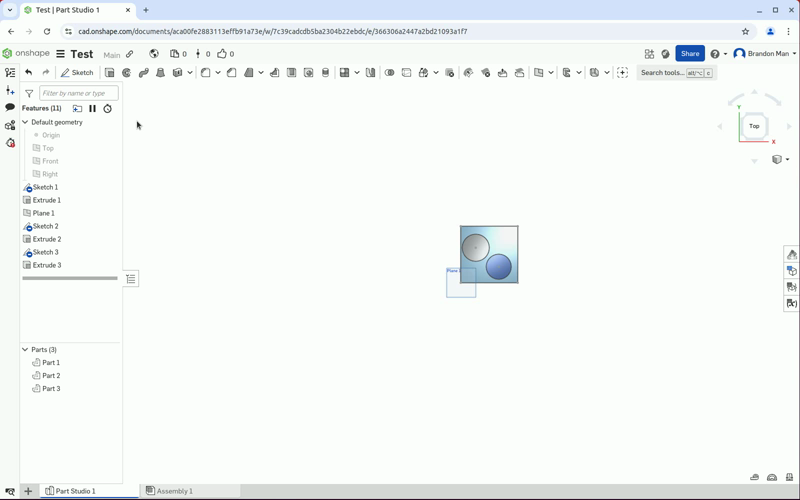
key(up, 3)
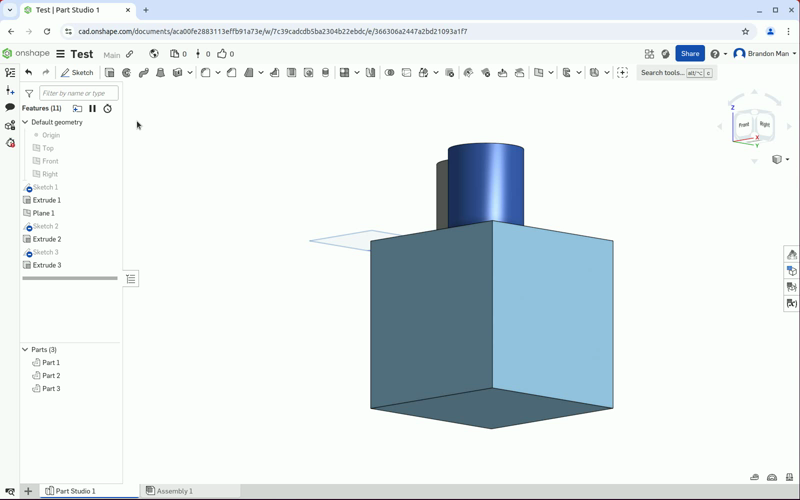
key(left, 3)
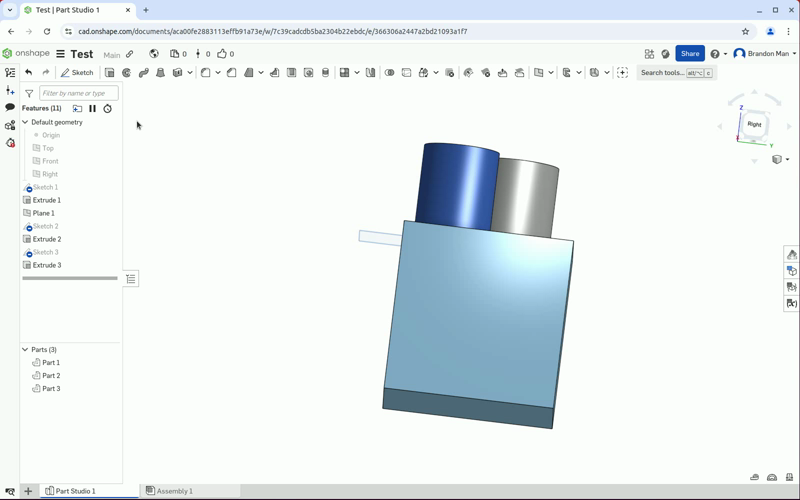
key(right, 3)
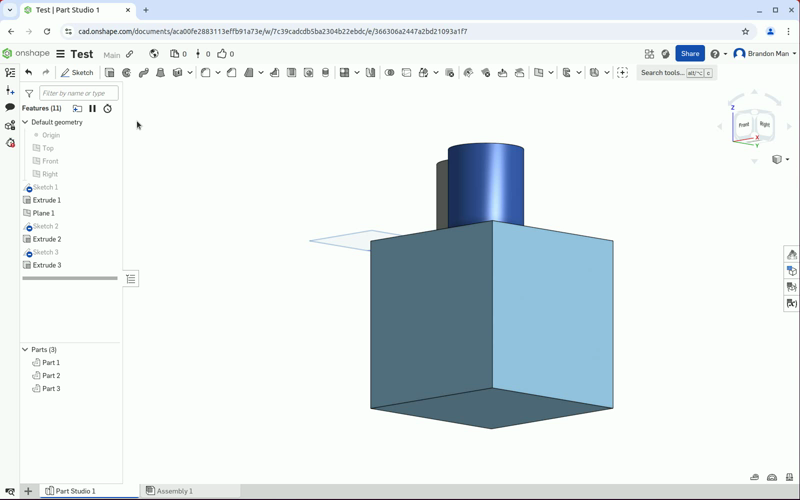
key(down, 3)
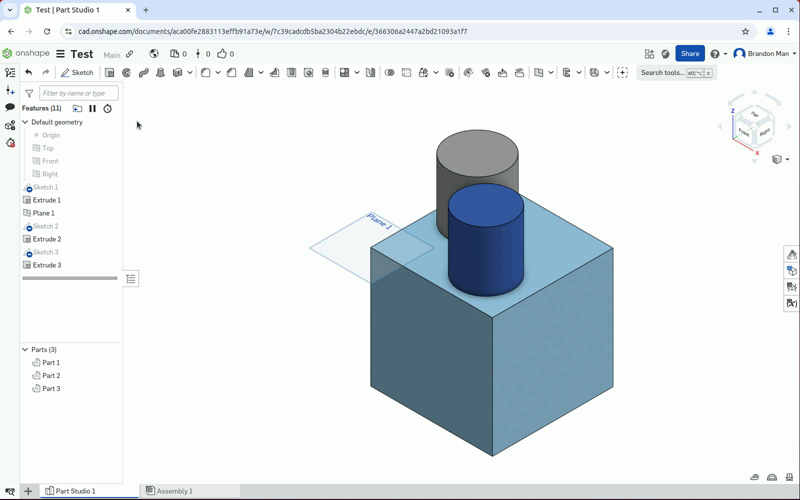
mouse_move(73, 189)
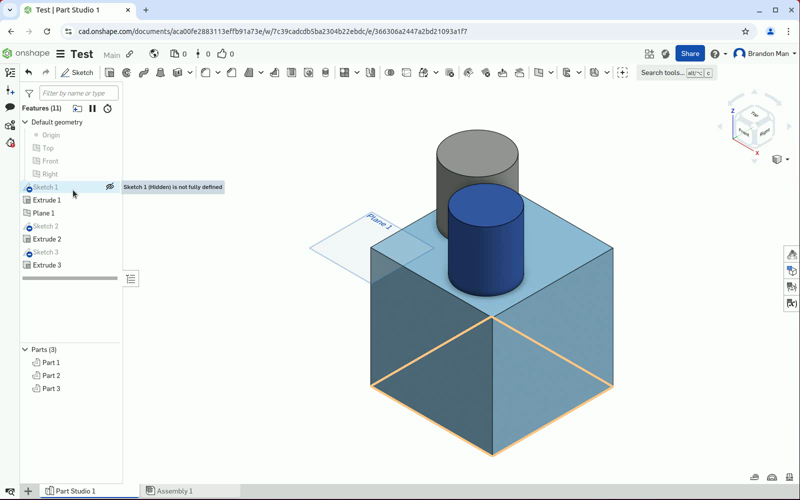
click(73, 189)